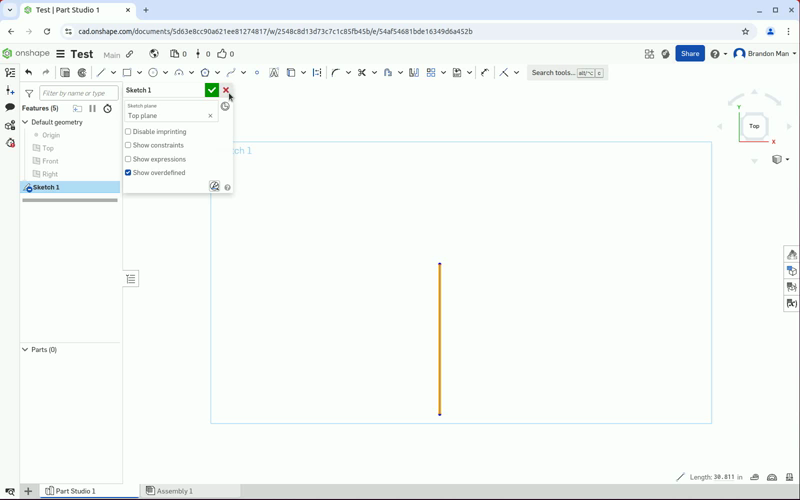
key(shift+h)
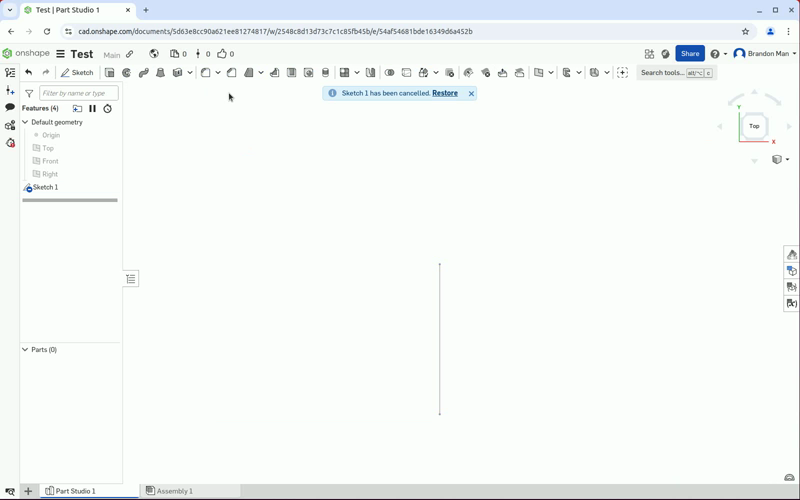
key(shift+s)
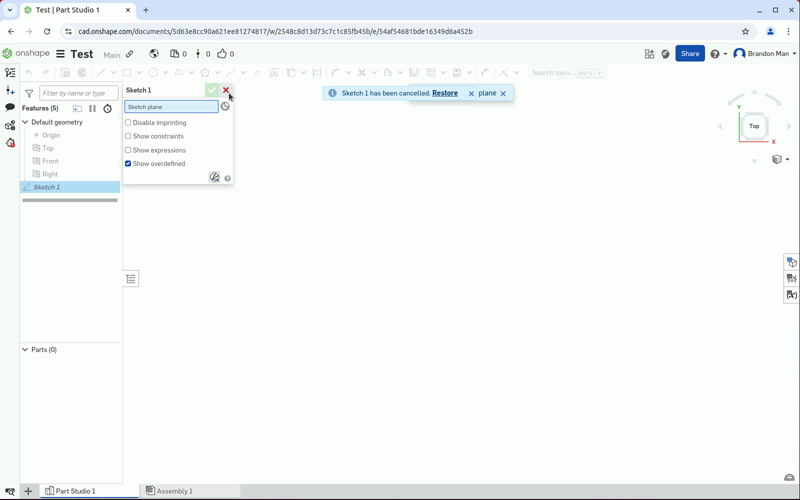
mouse_move(73, 150)
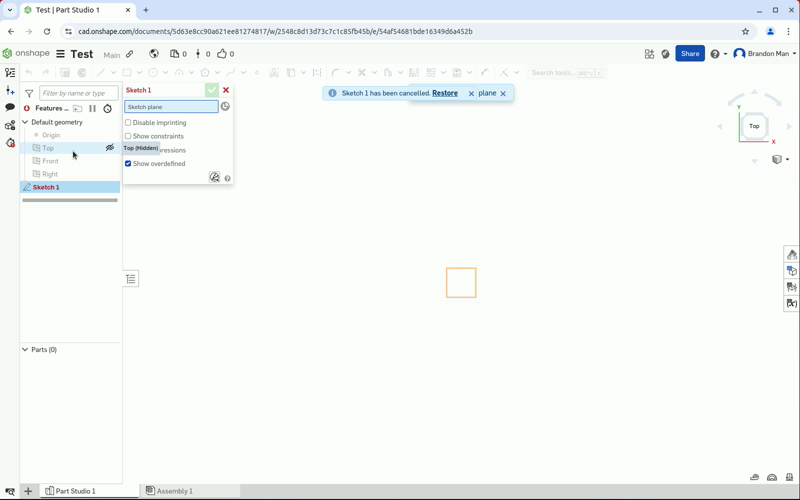
click(73, 150)
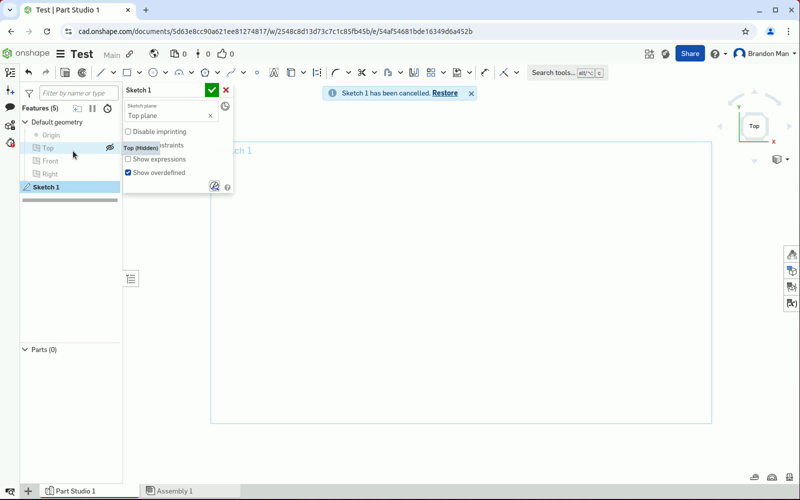
mouse_move(73, 352)
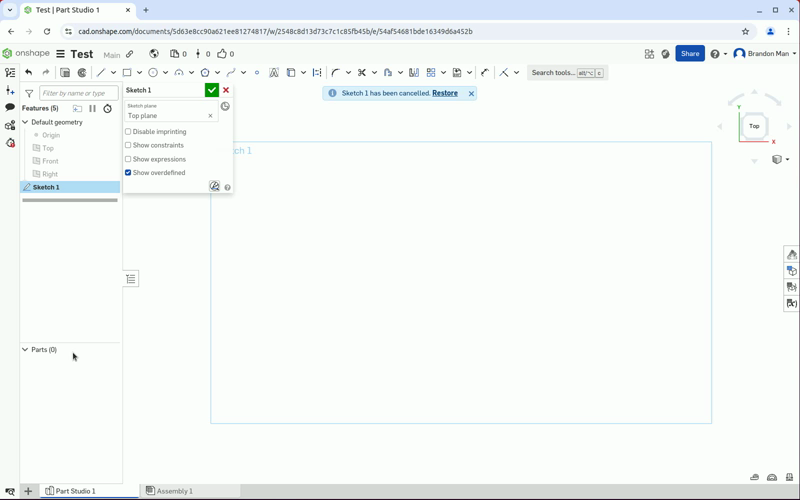
key(y)
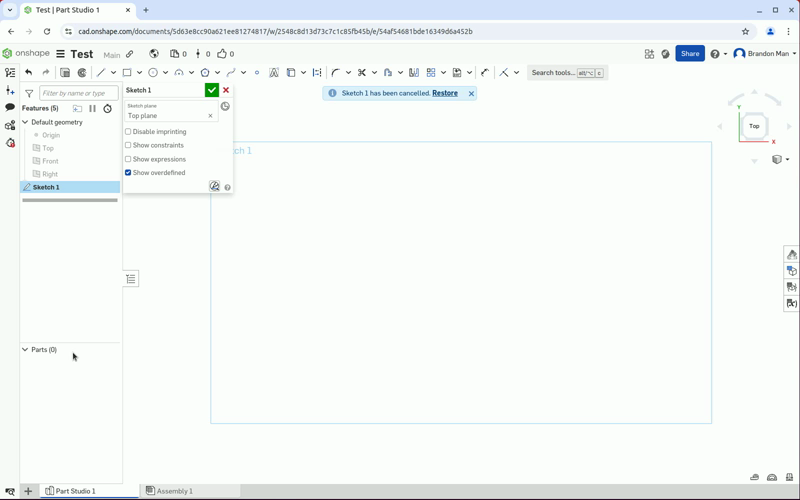
key(c)
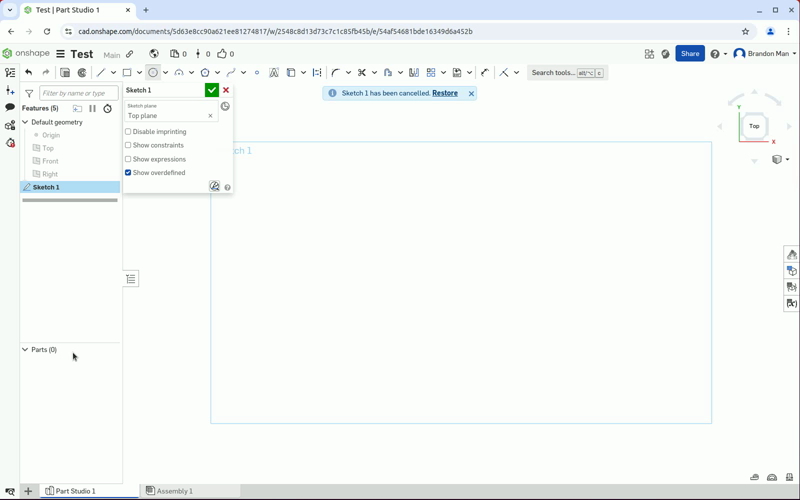
key_down(shift)
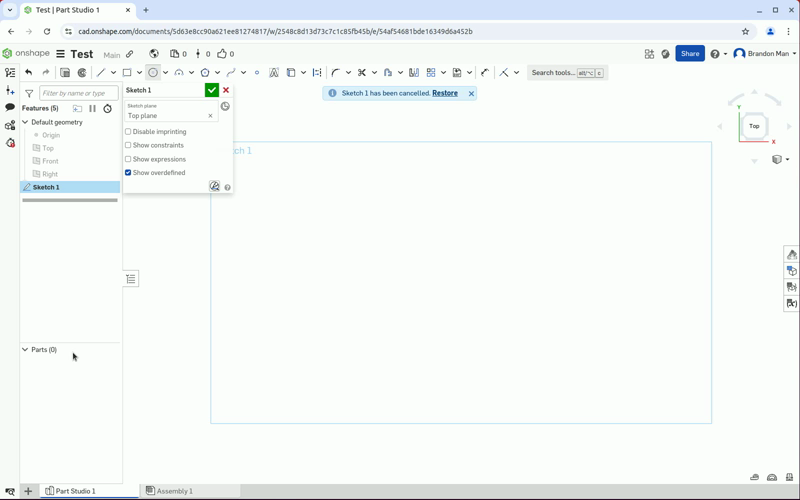
mouse_move(461, 282)
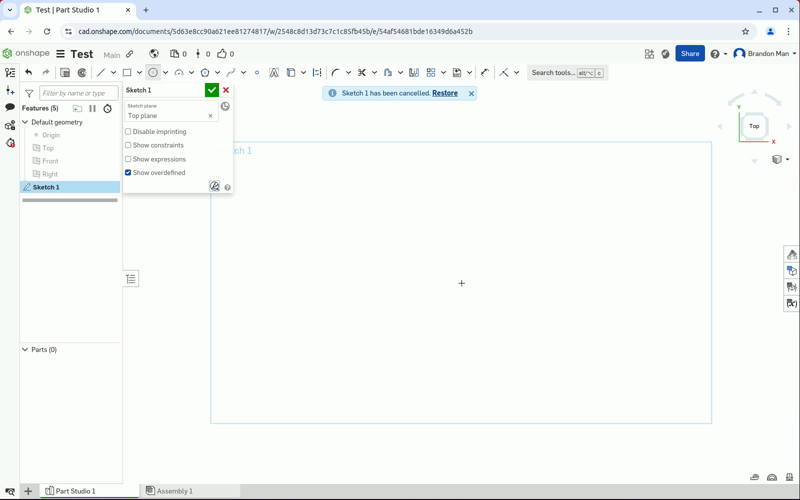
click(461, 282)
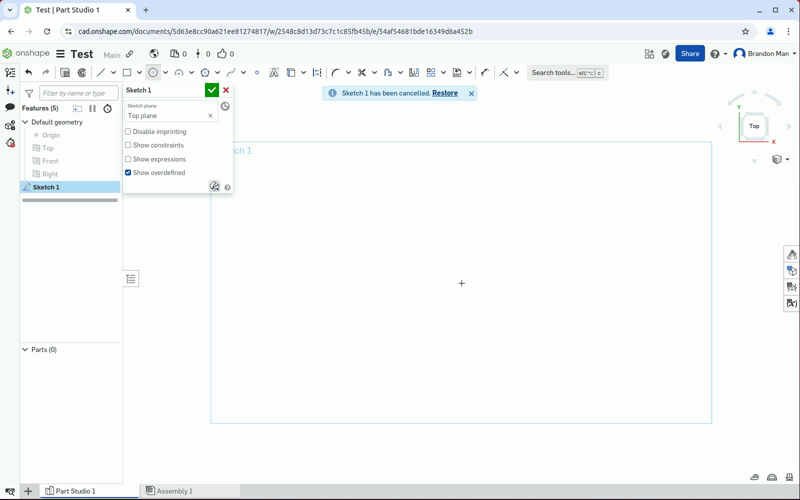
key_up(shift)
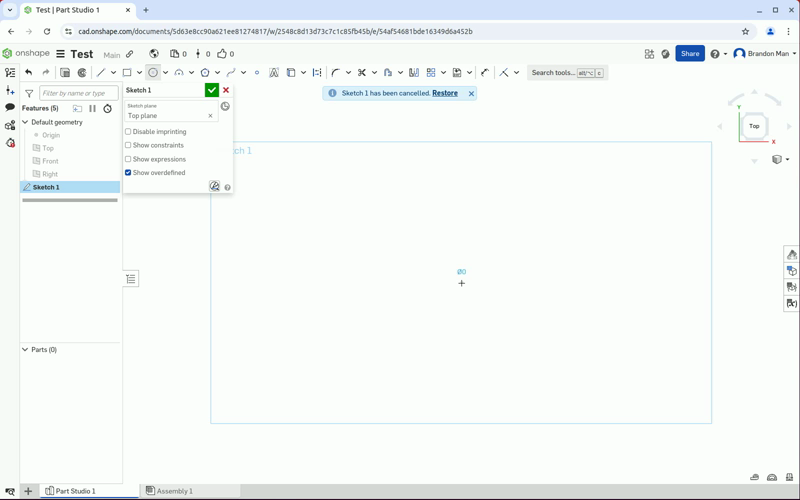
mouse_move(471, 282)
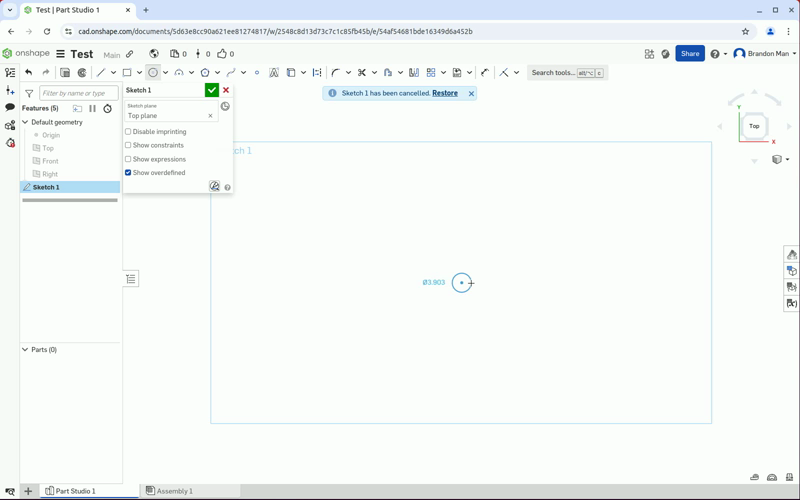
click(471, 282)
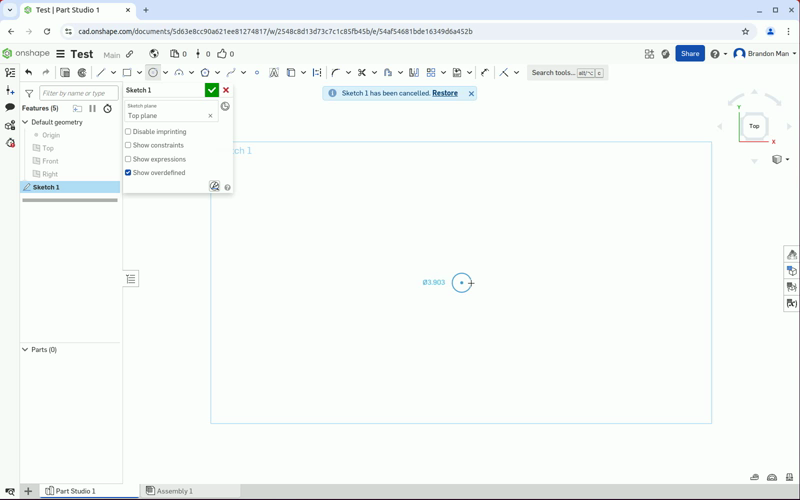
key(esc)
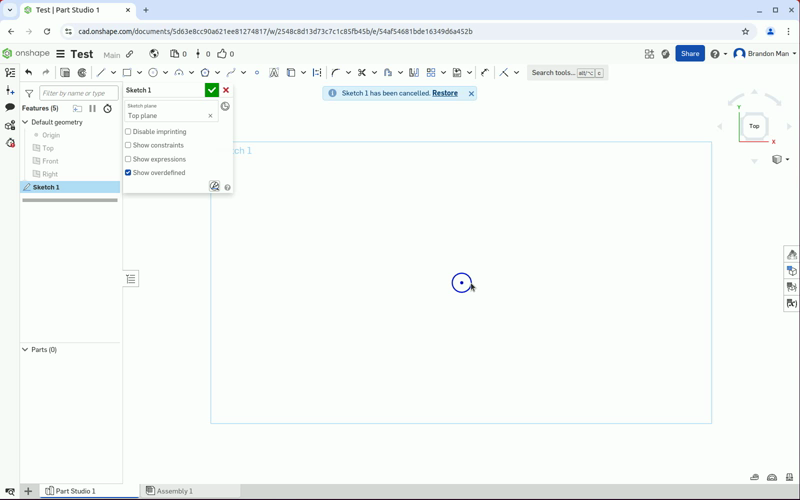
key(c)
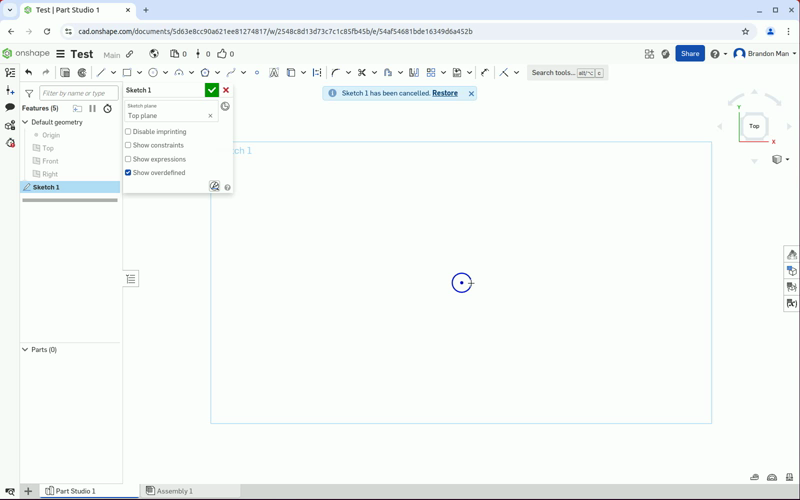
key_down(shift)
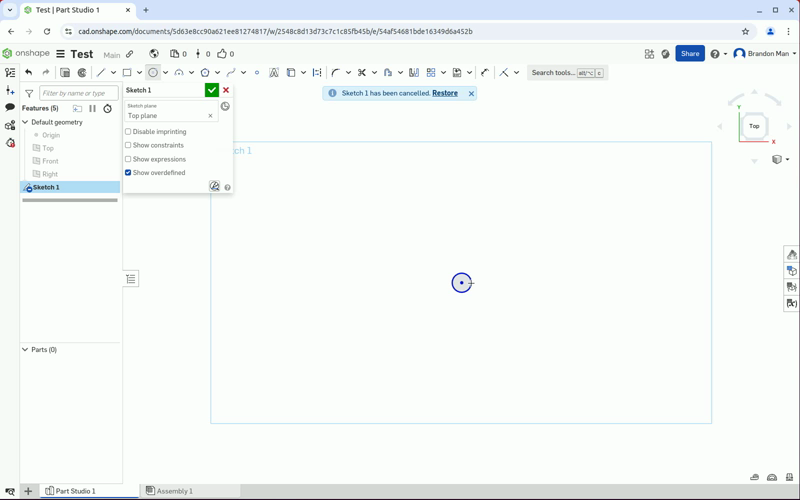
mouse_move(461, 282)
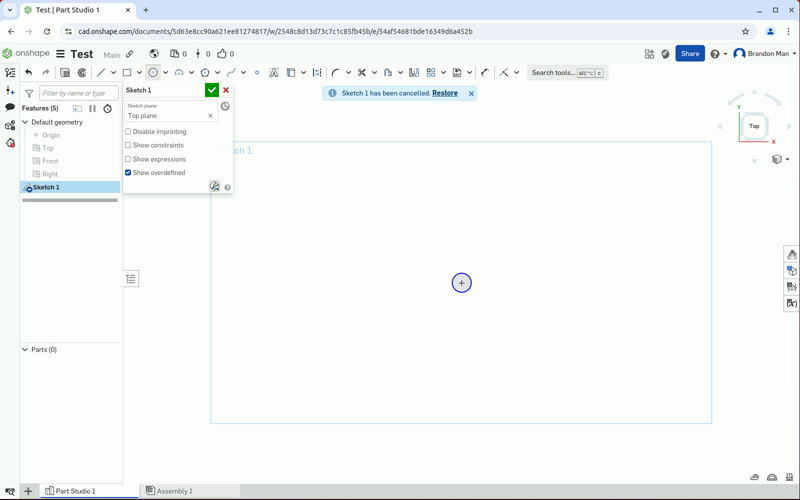
click(461, 282)
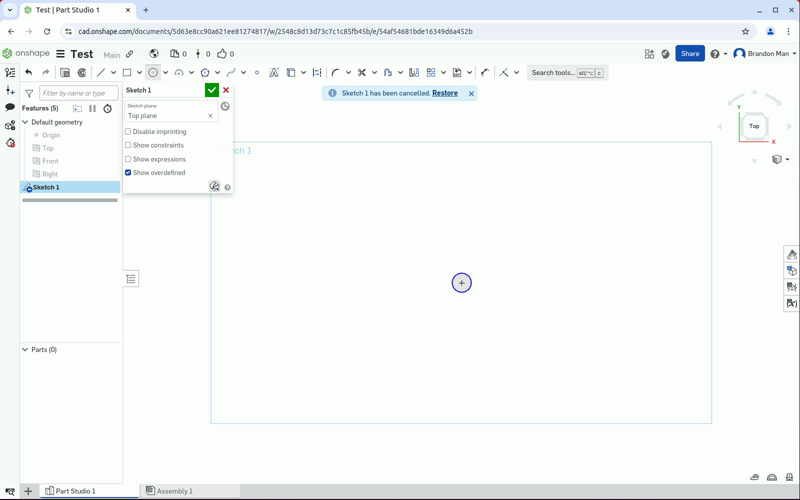
key_up(shift)
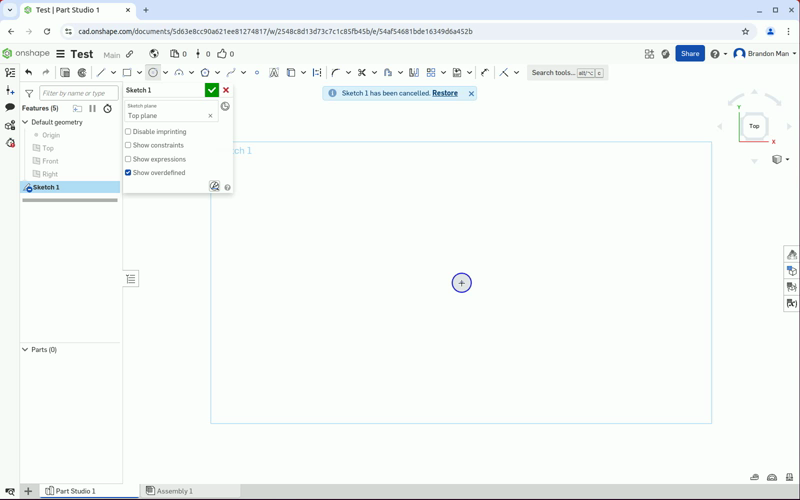
mouse_move(466, 282)
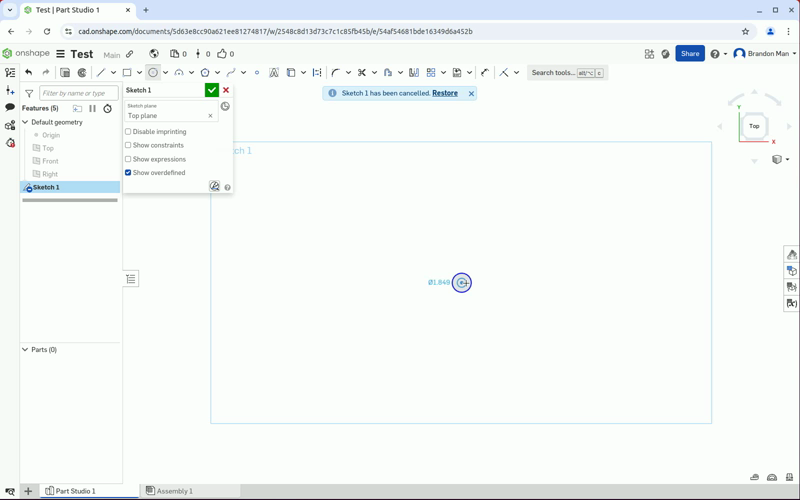
click(466, 282)
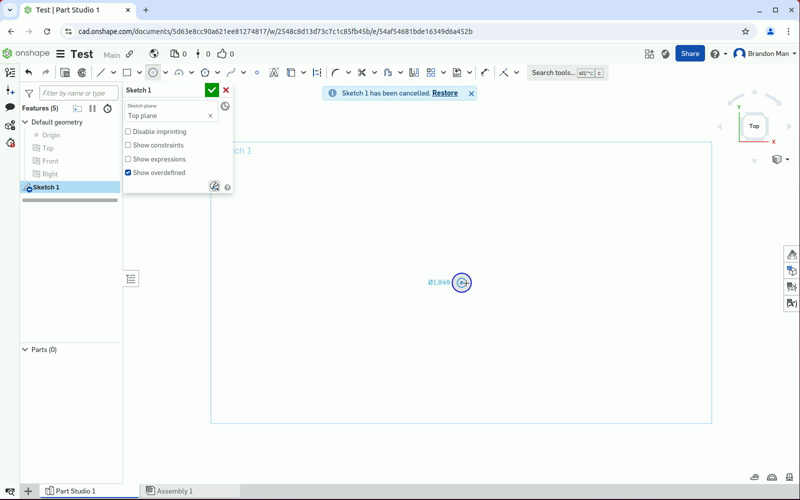
key(esc)
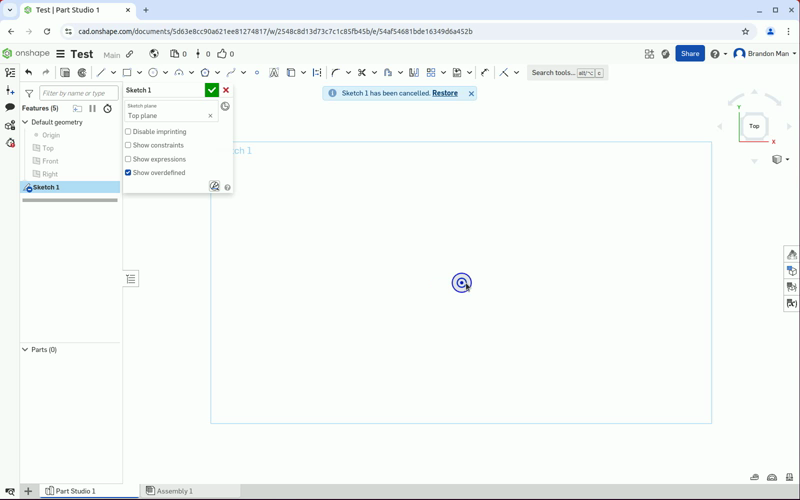
mouse_move(468, 286)
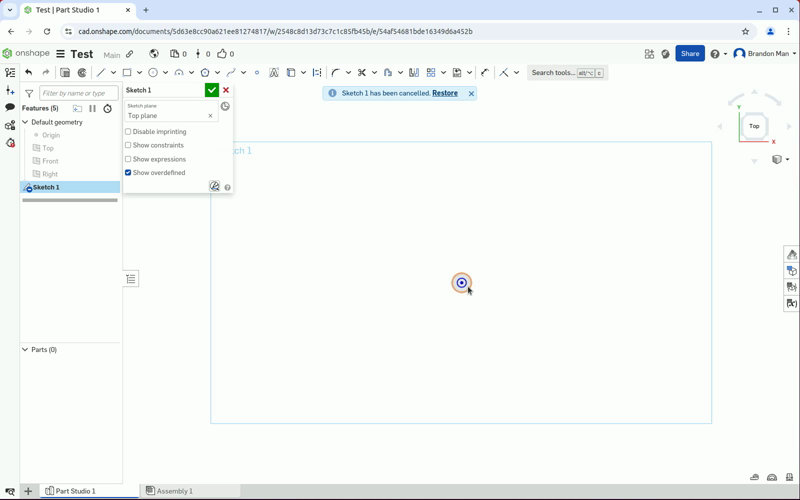
scroll(6)
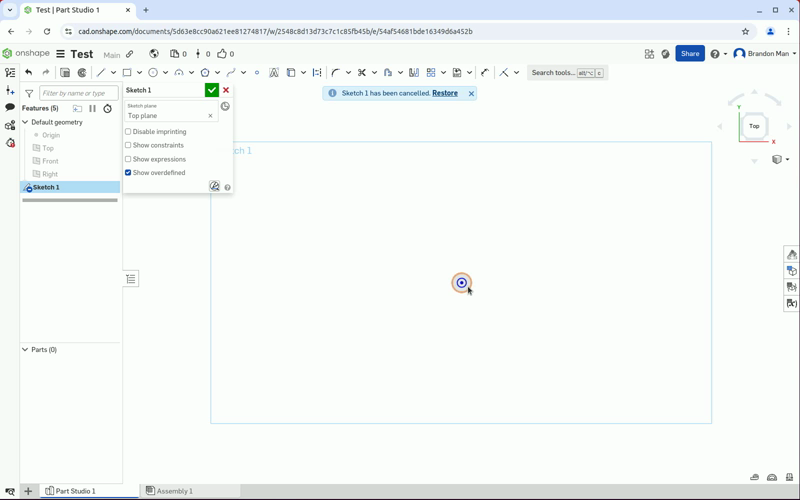
scroll(6)
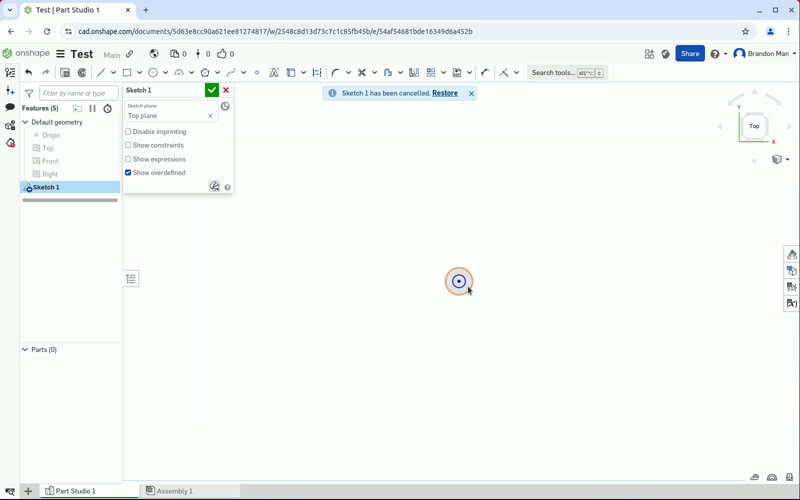
scroll(6)
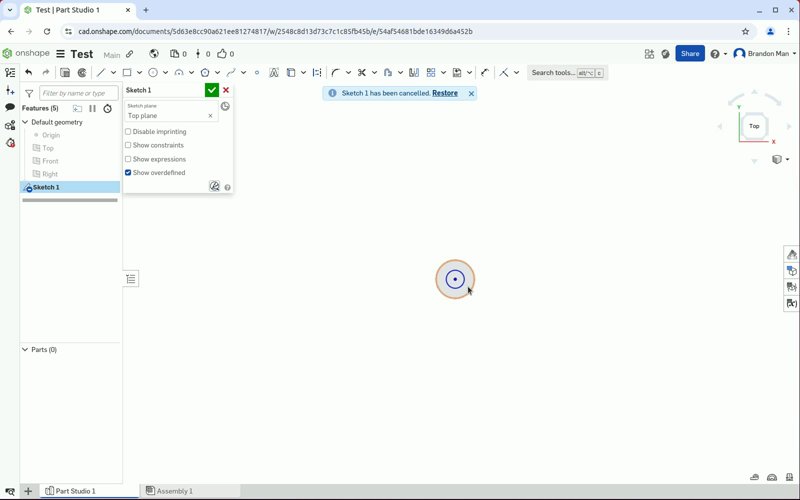
scroll(6)
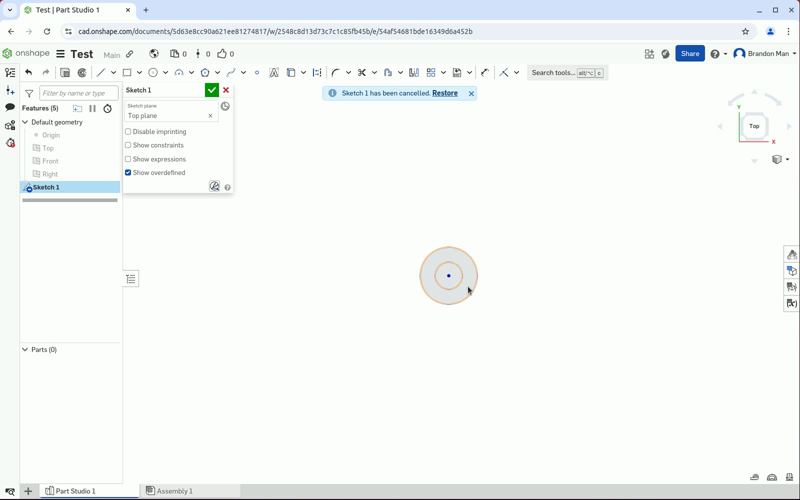
scroll(6)
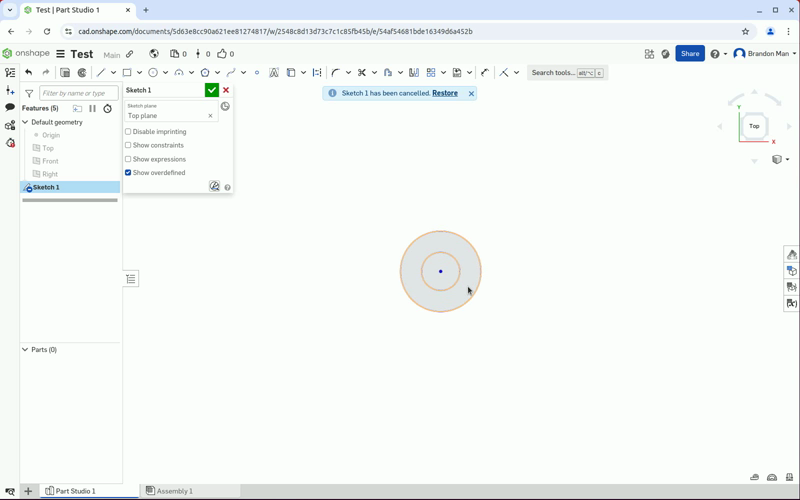
scroll(6)
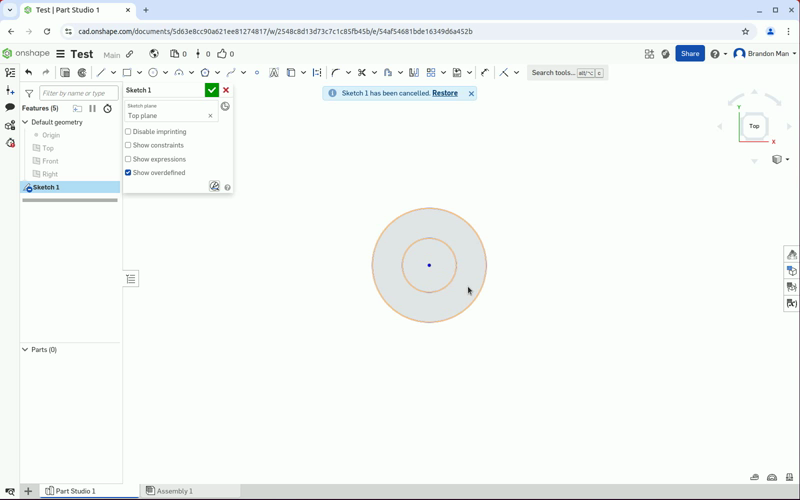
scroll(6)
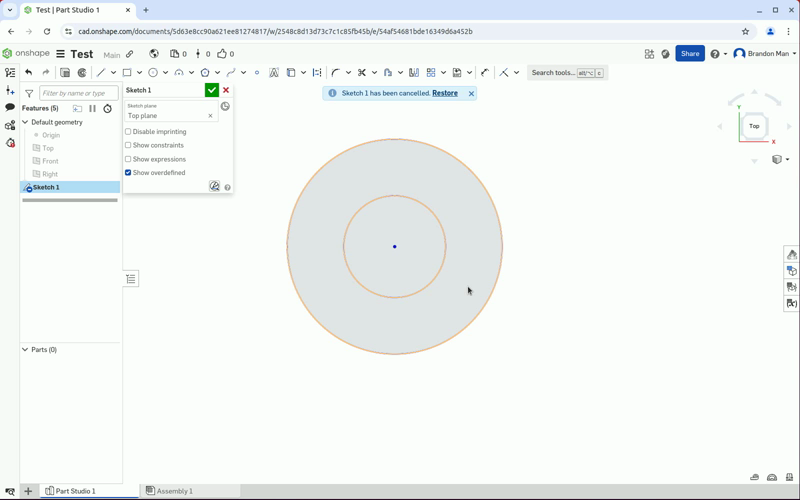
click(468, 286)
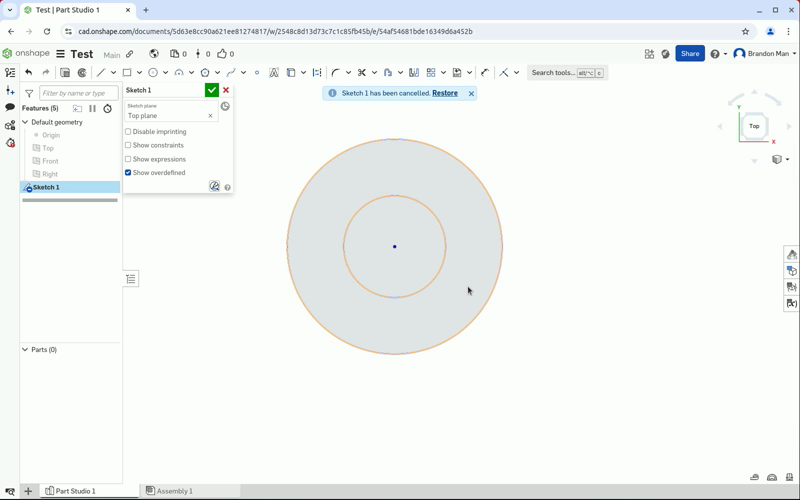
scroll(-6)
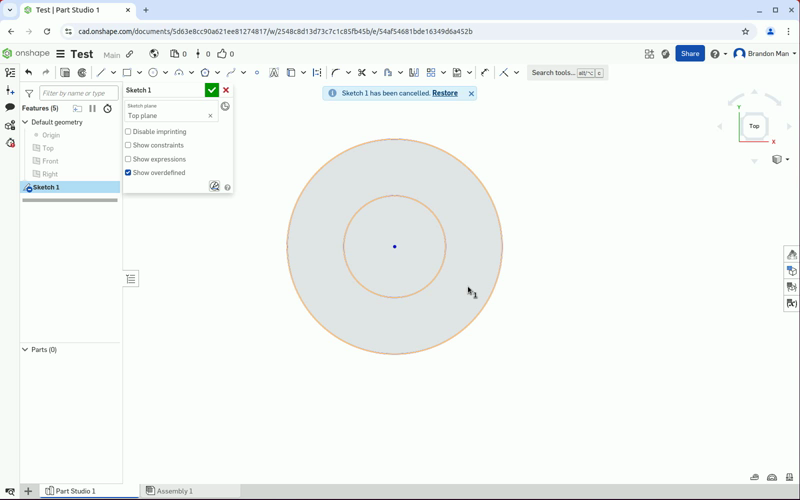
scroll(-6)
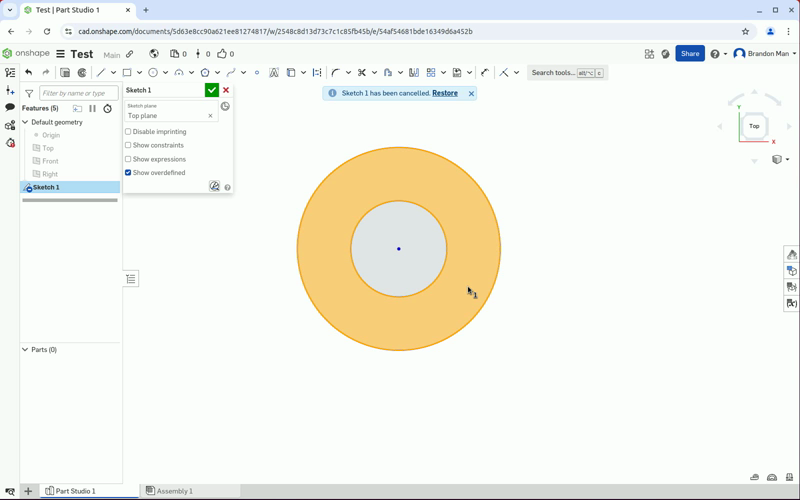
scroll(-6)
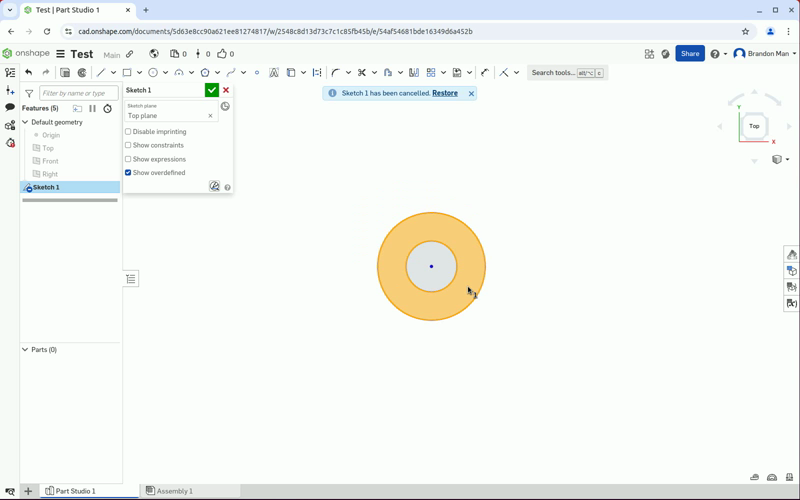
scroll(-6)
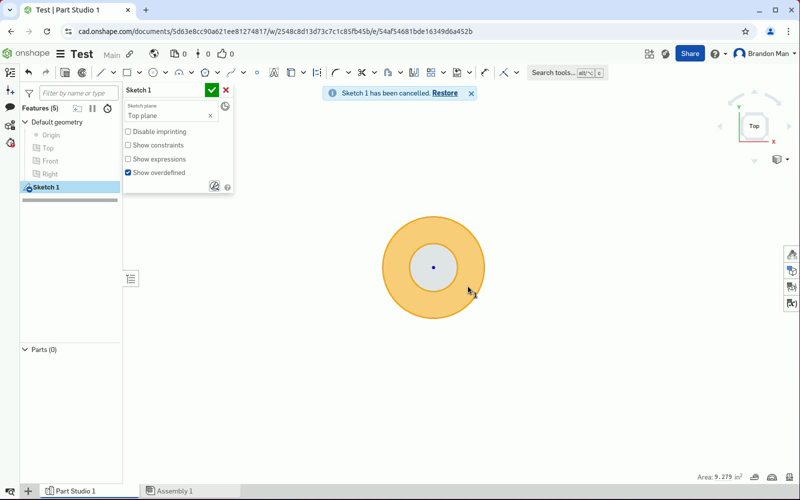
scroll(-6)
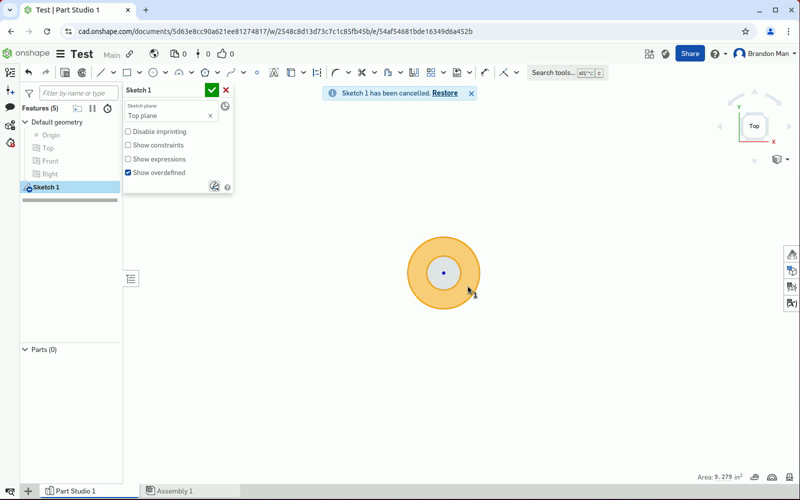
scroll(-6)
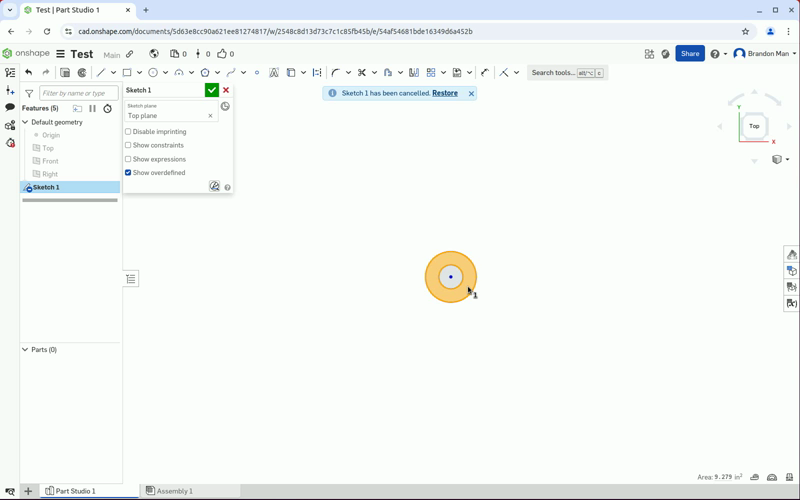
scroll(-6)
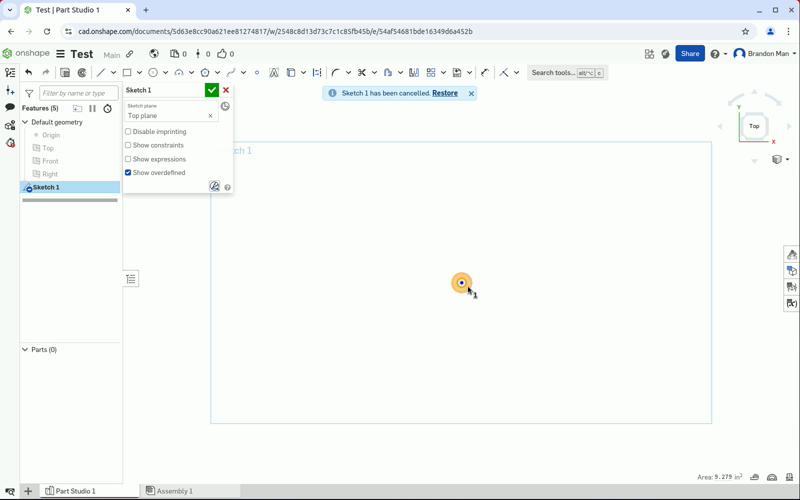
mouse_move(73, 352)
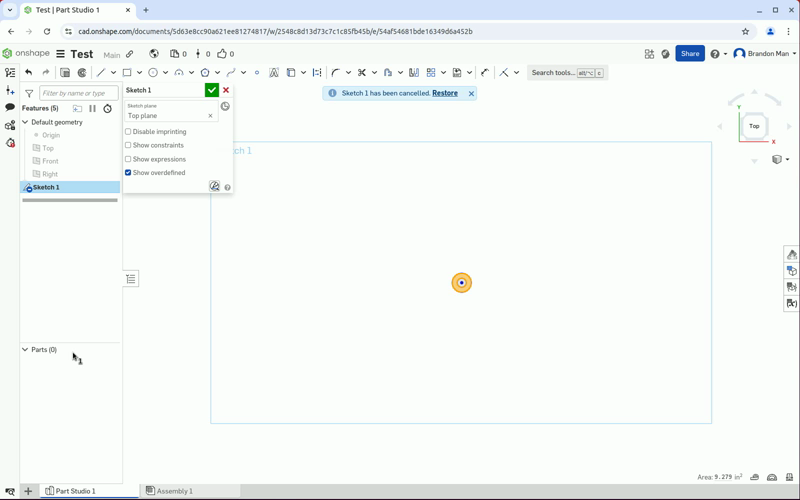
key(shift+y)
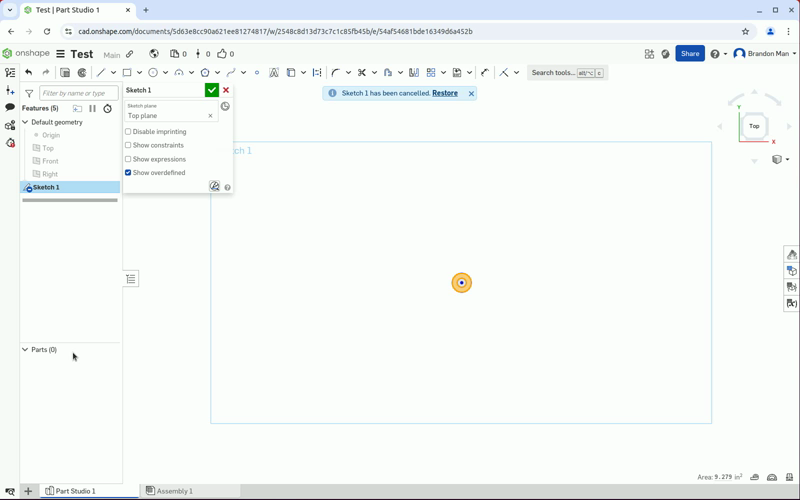
key(shift+e)
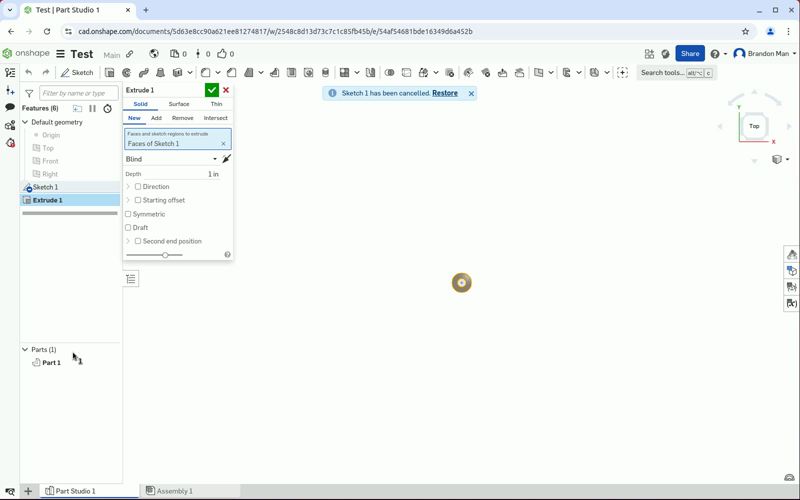
mouse_move(143, 106)
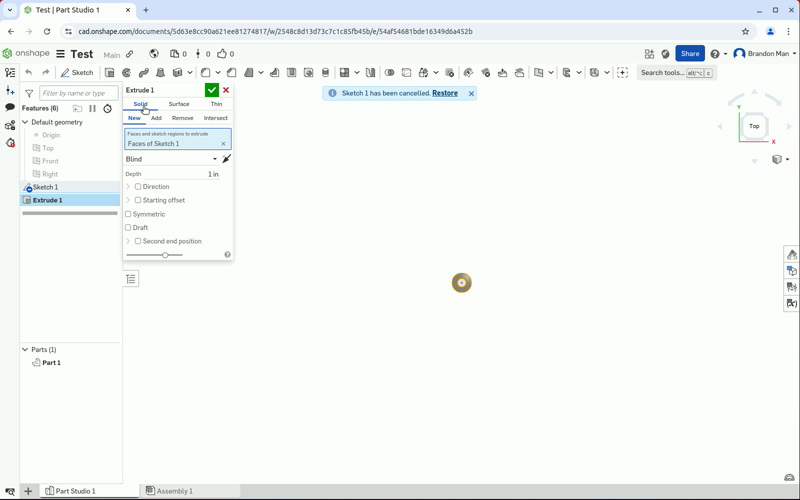
click(143, 106)
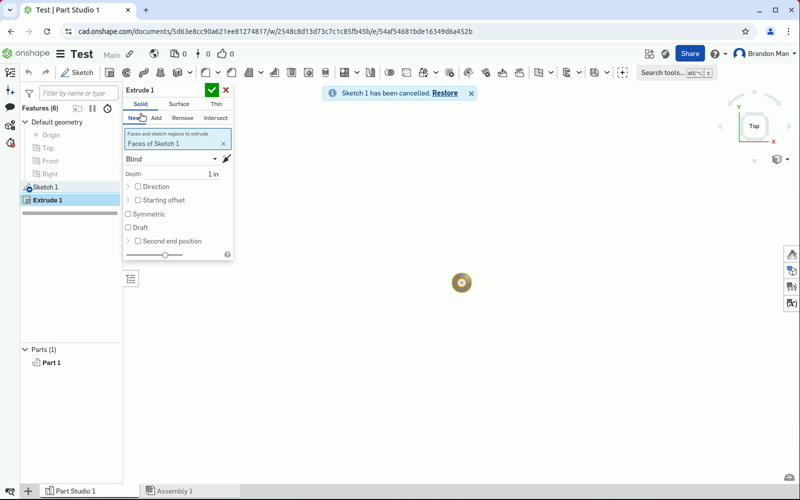
mouse_move(137, 120)
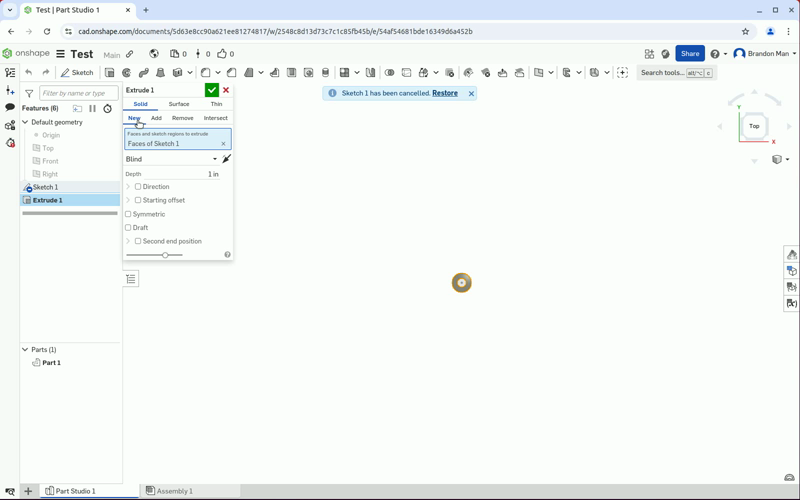
click(137, 120)
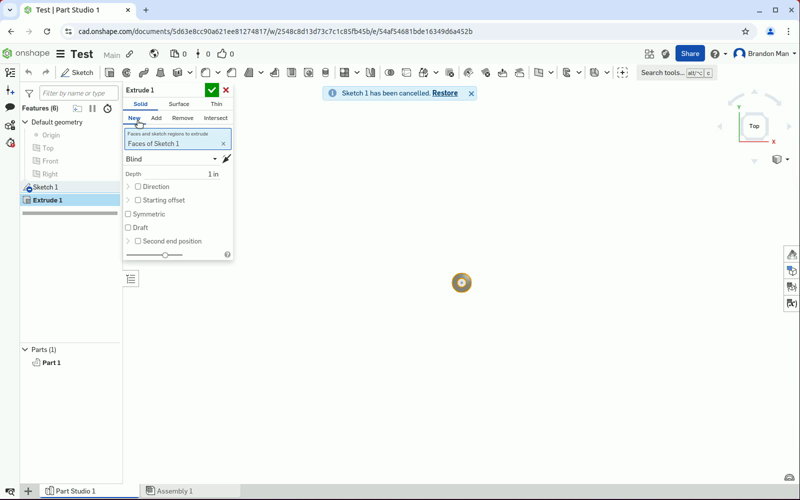
key(tab, 4)
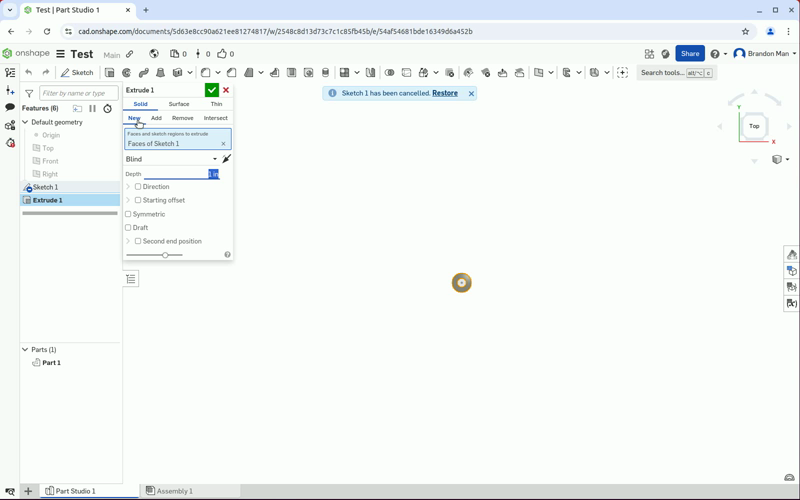
text(3.611)
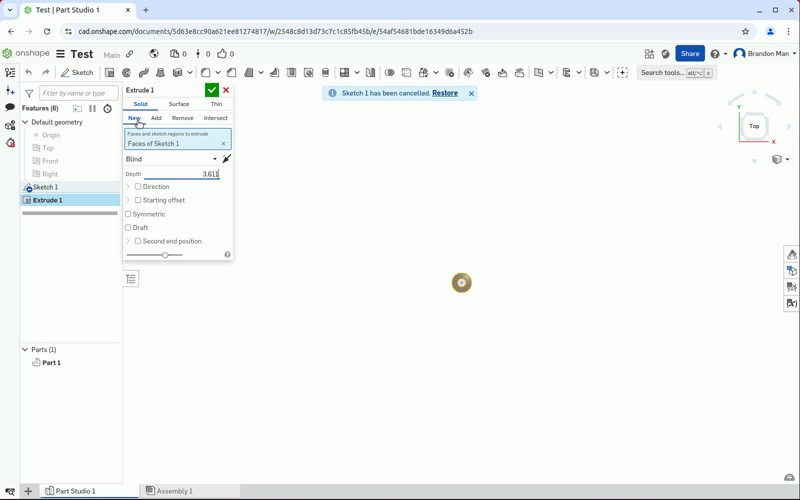
key(enter)
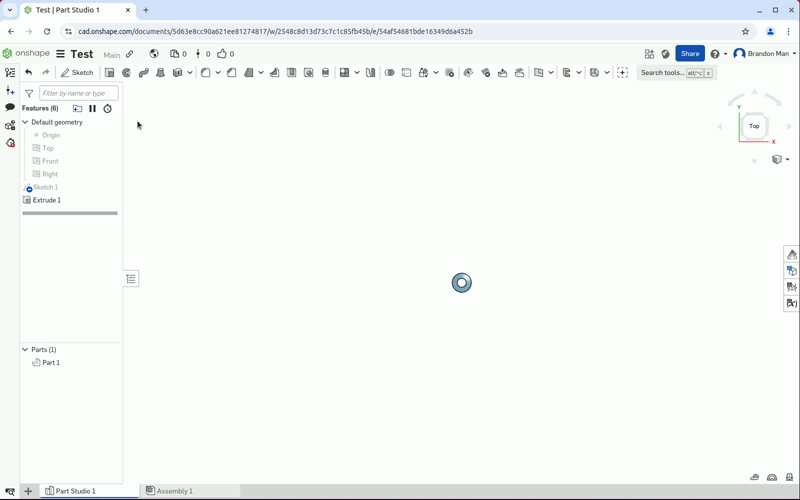
key(shift+h)
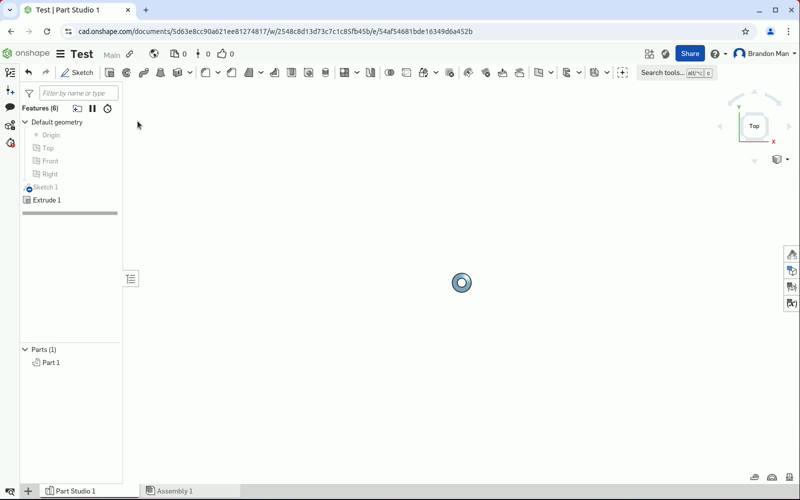
key(shift+h)
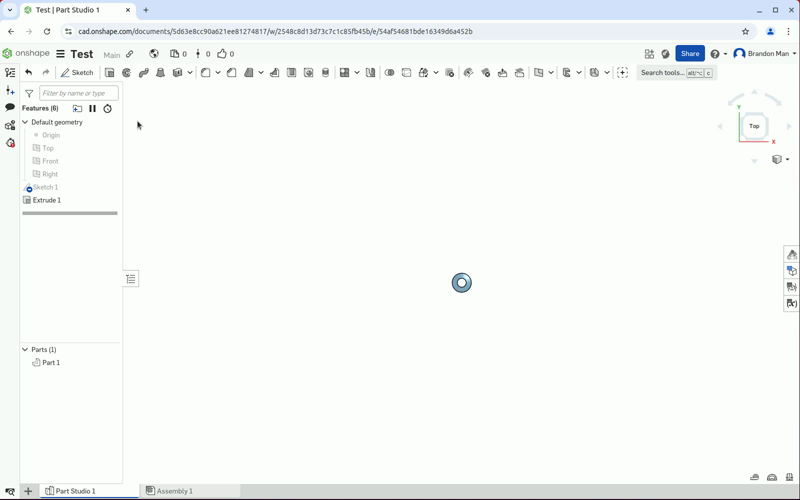
mouse_move(73, 189)
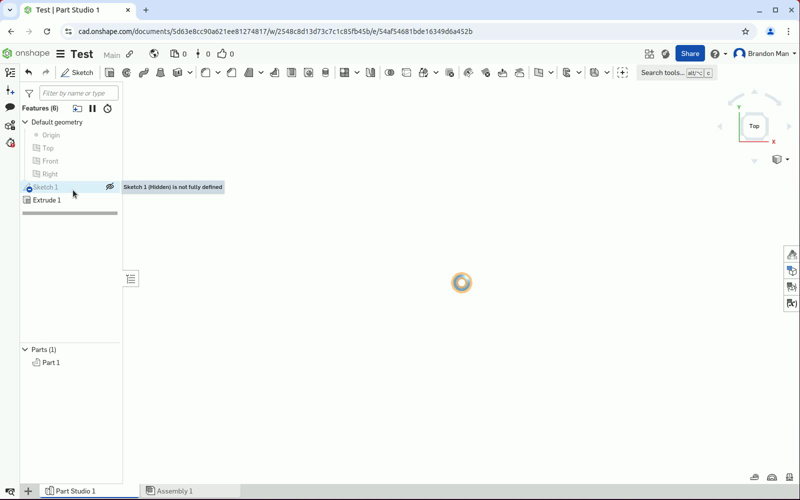
click(73, 189)
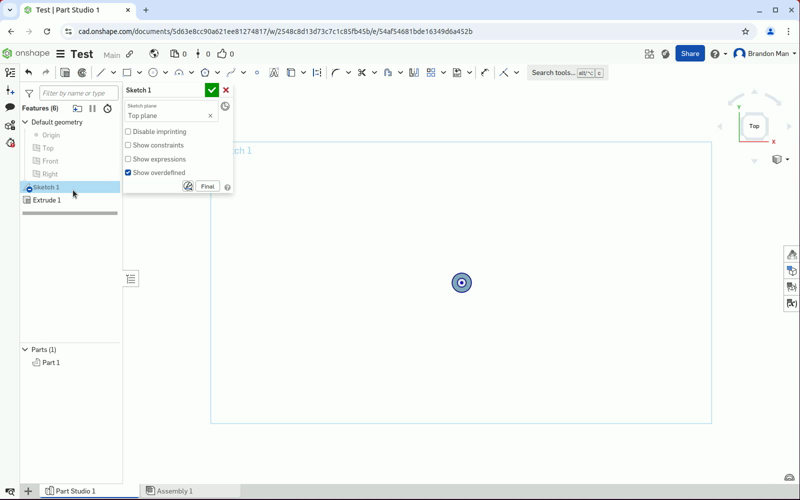
mouse_move(229, 92)
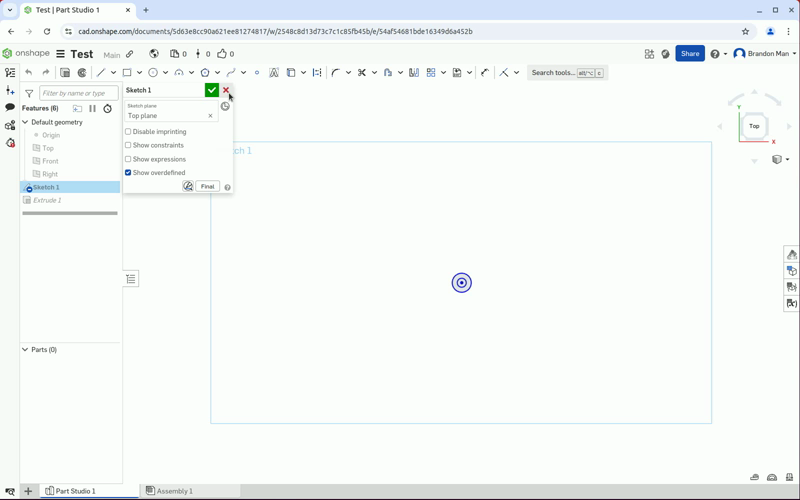
click(229, 92)
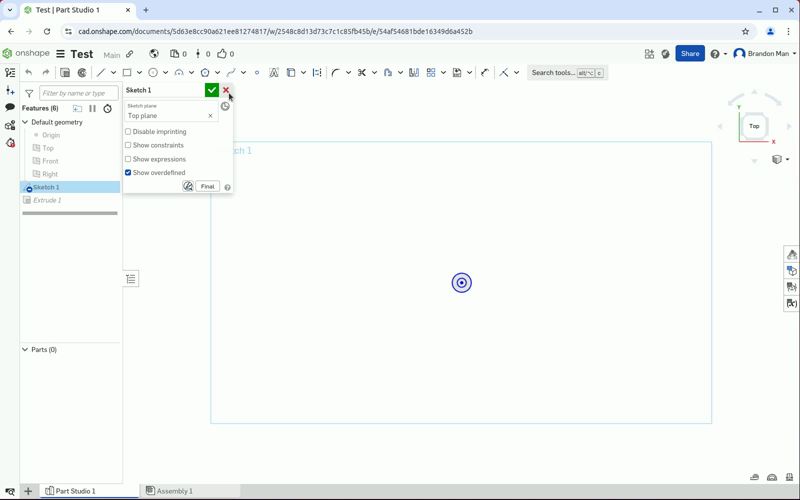
key(shift+s)
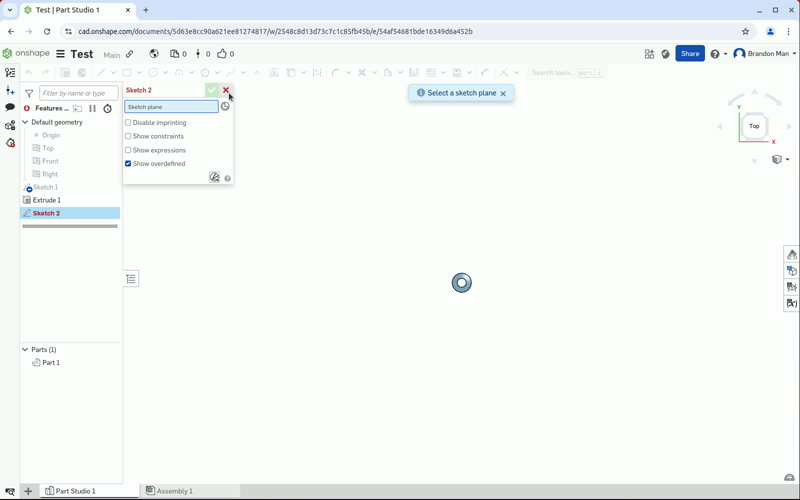
mouse_move(73, 150)
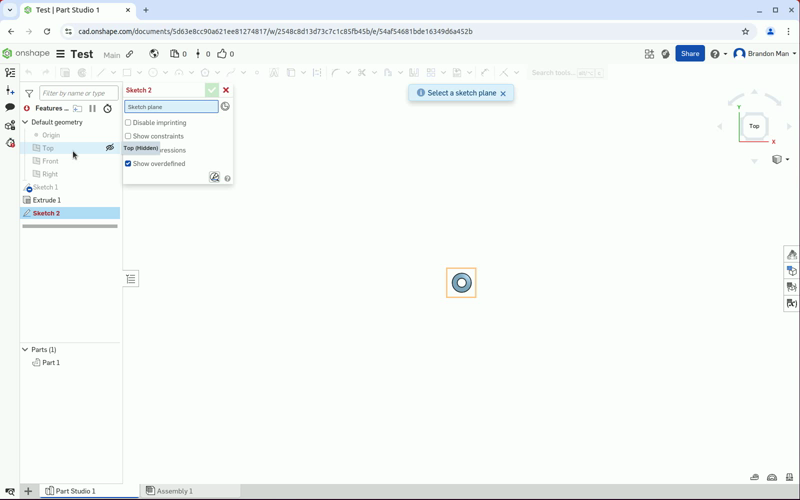
click(73, 150)
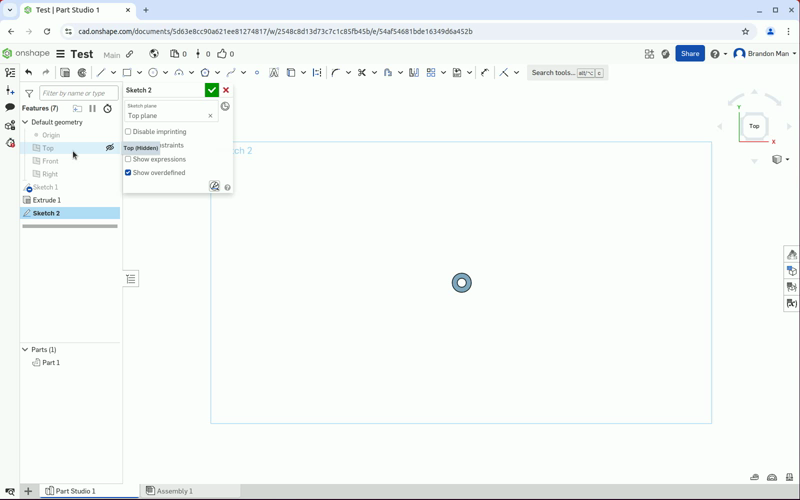
mouse_move(73, 352)
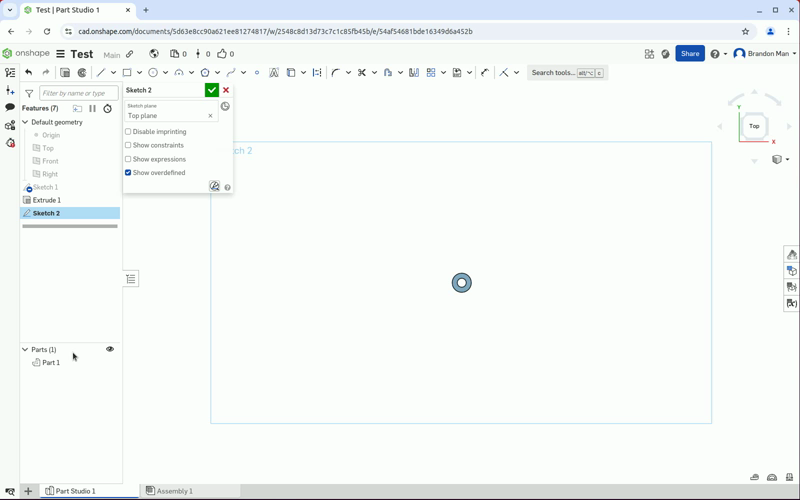
key(y)
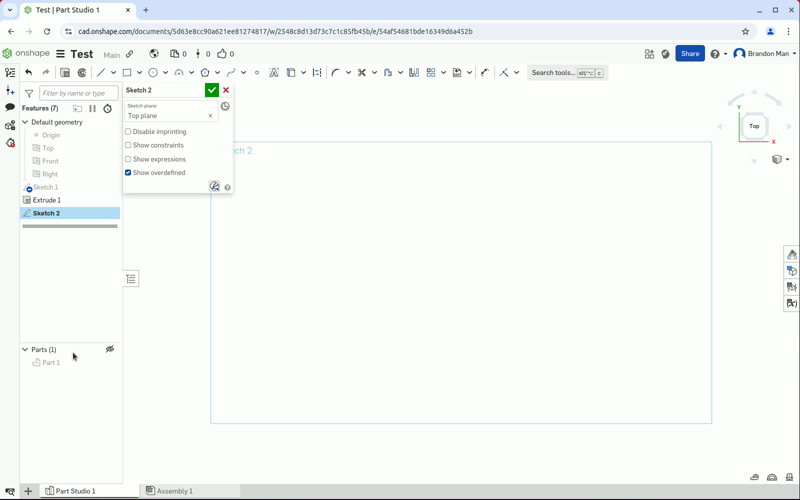
key(c)
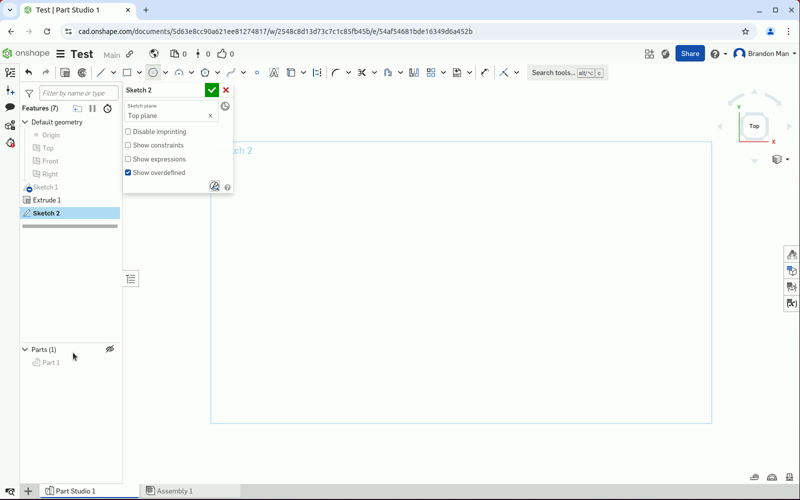
key_down(shift)
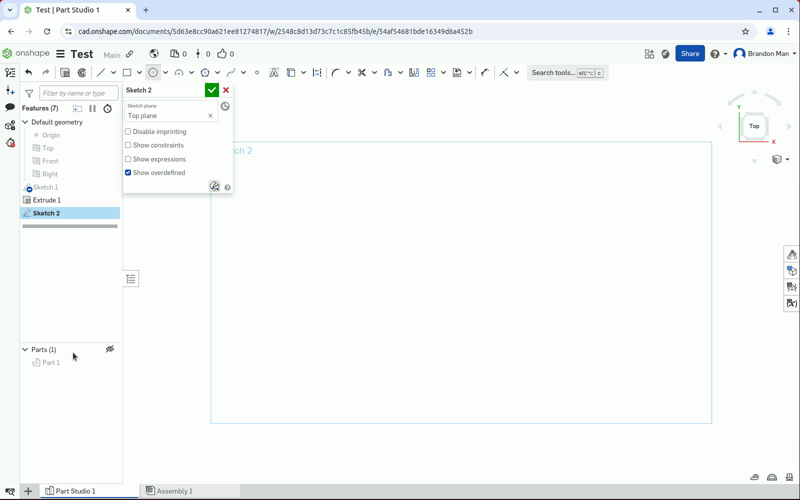
mouse_move(565, 282)
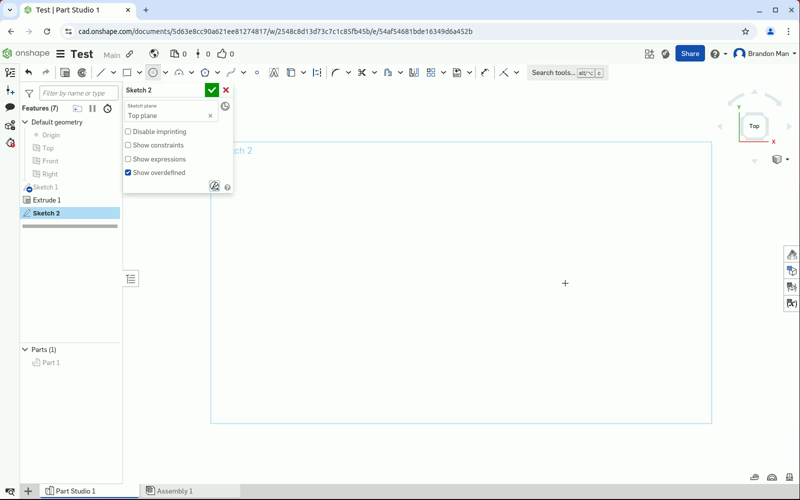
click(565, 282)
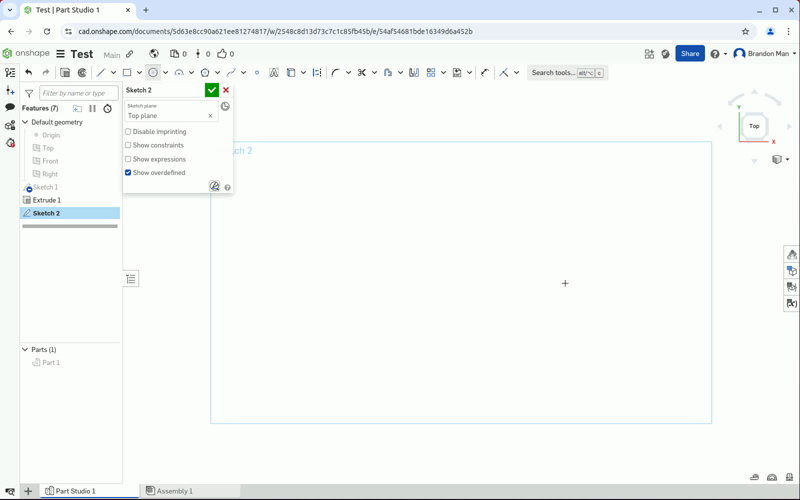
key_up(shift)
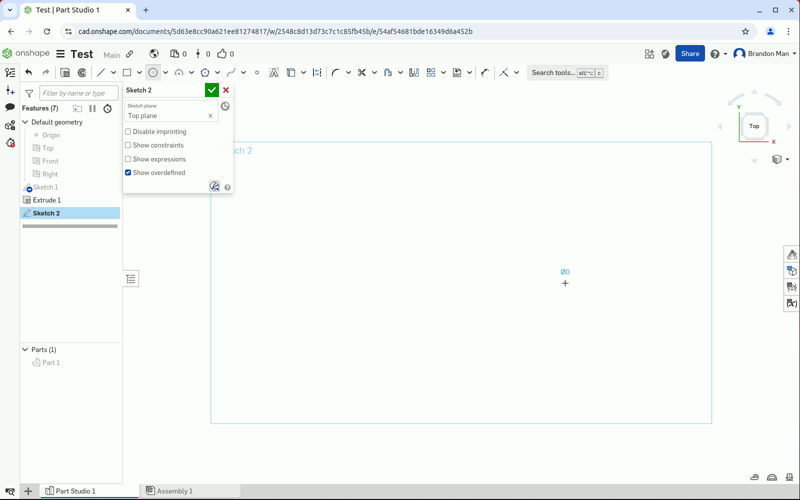
mouse_move(574, 282)
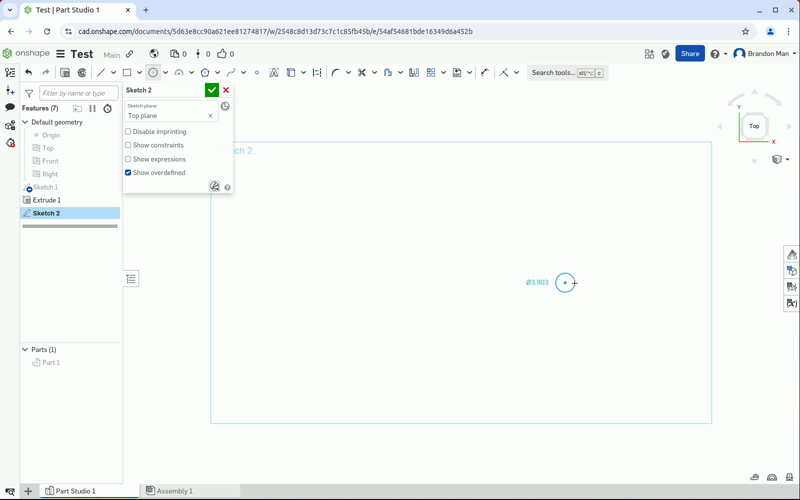
click(574, 282)
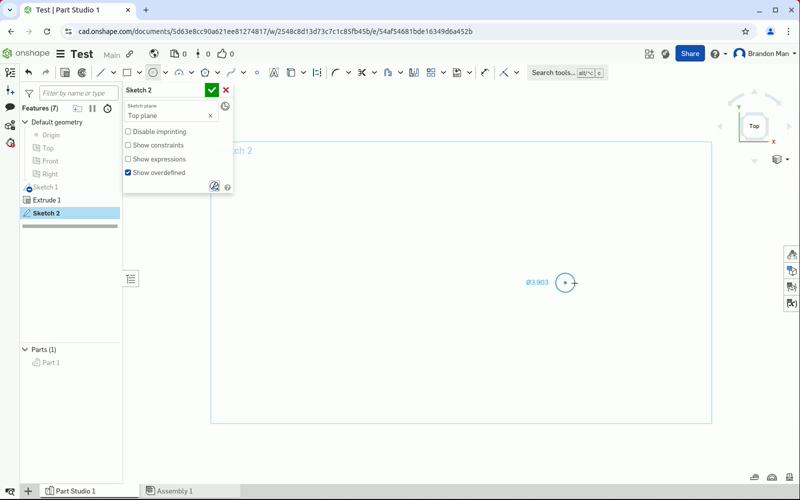
key(esc)
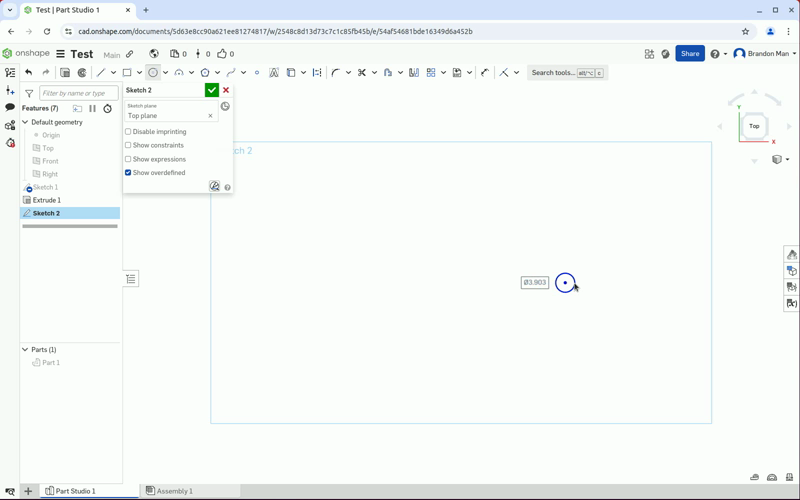
key(c)
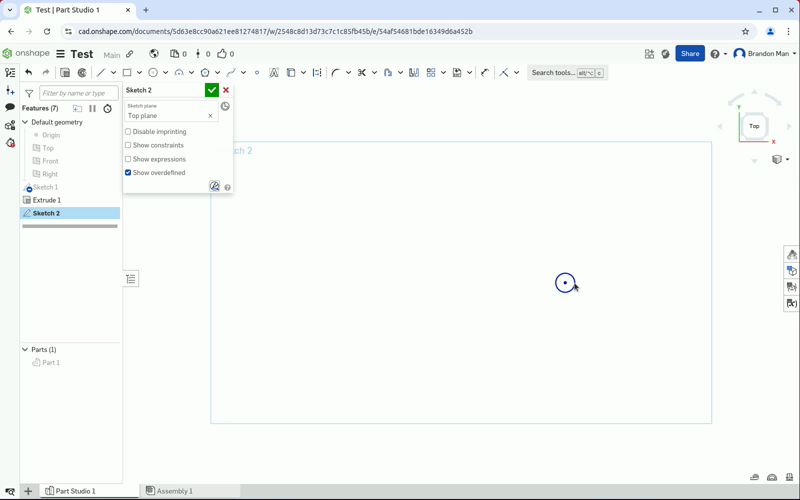
key_down(shift)
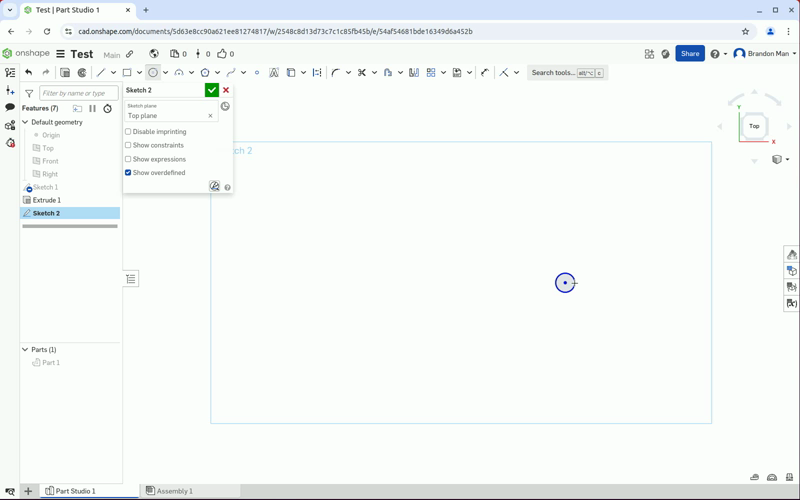
mouse_move(565, 282)
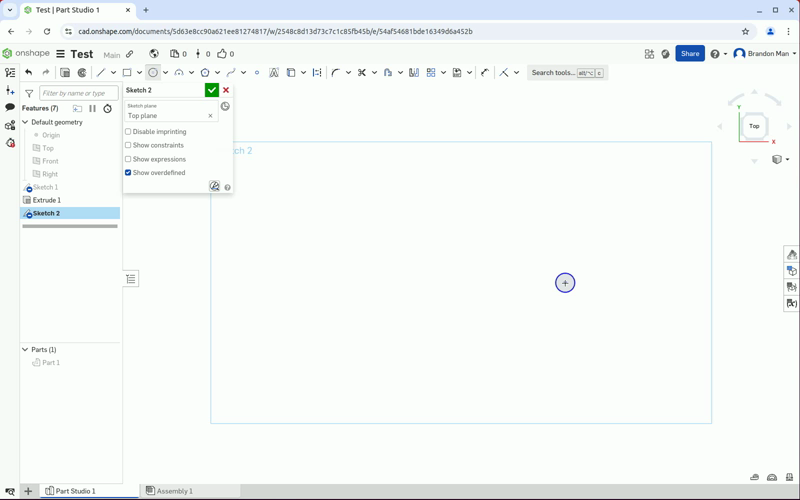
click(565, 282)
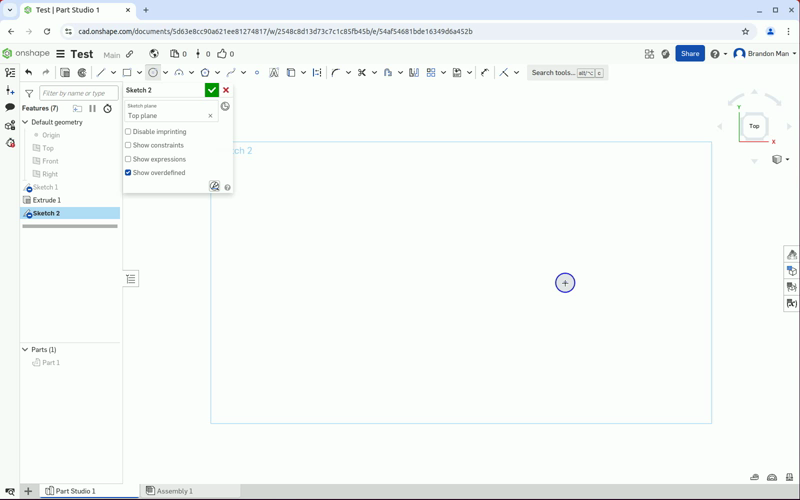
key_up(shift)
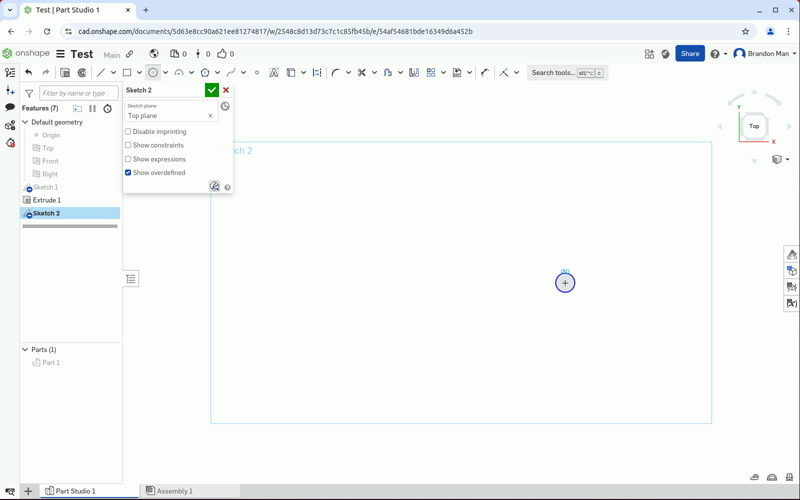
mouse_move(569, 282)
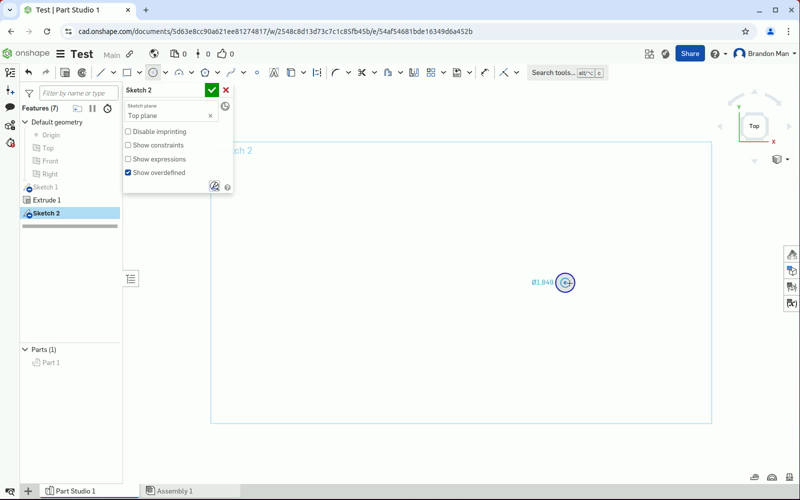
click(569, 282)
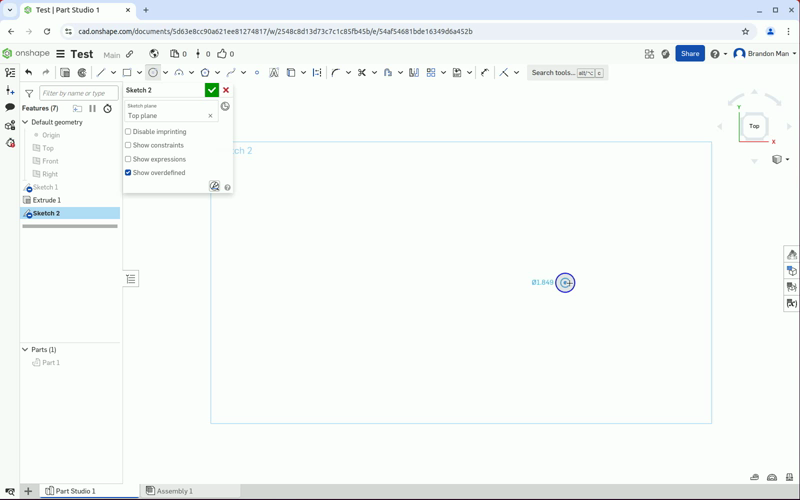
key(esc)
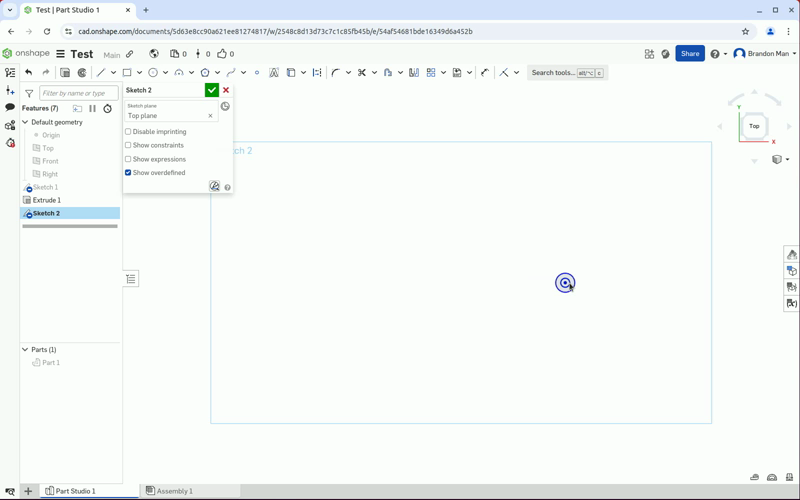
mouse_move(557, 283)
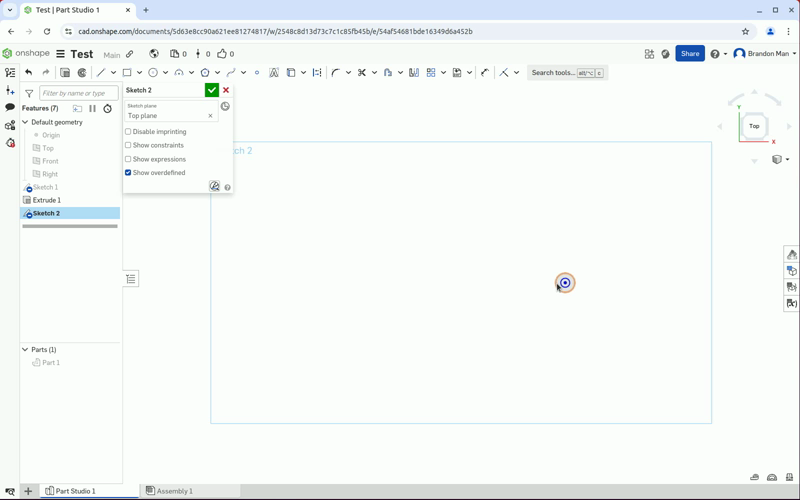
scroll(6)
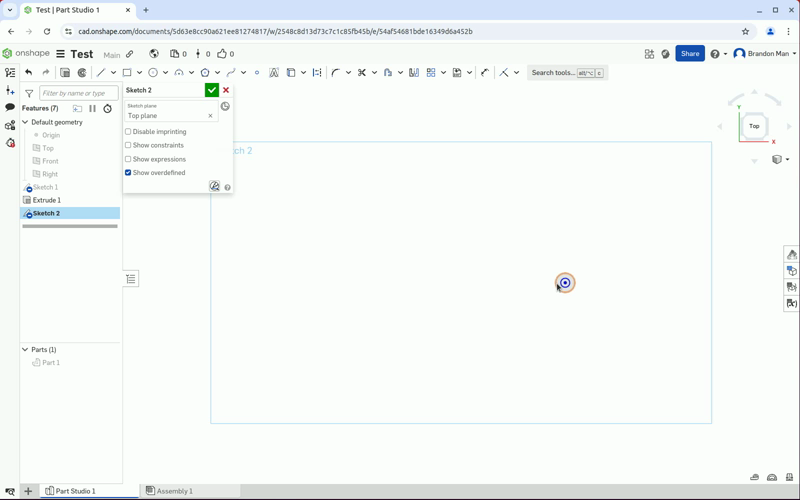
scroll(6)
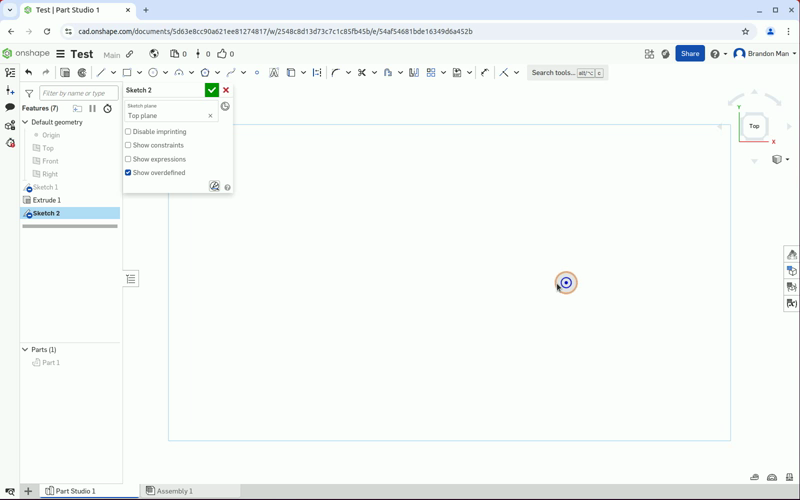
scroll(6)
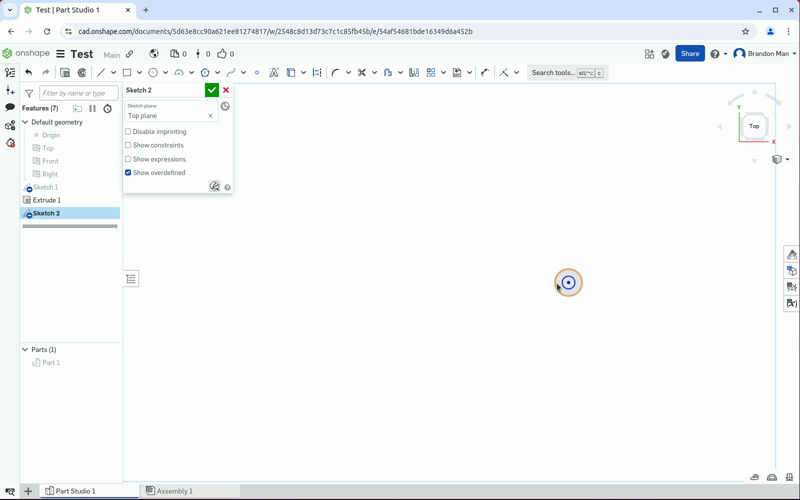
scroll(6)
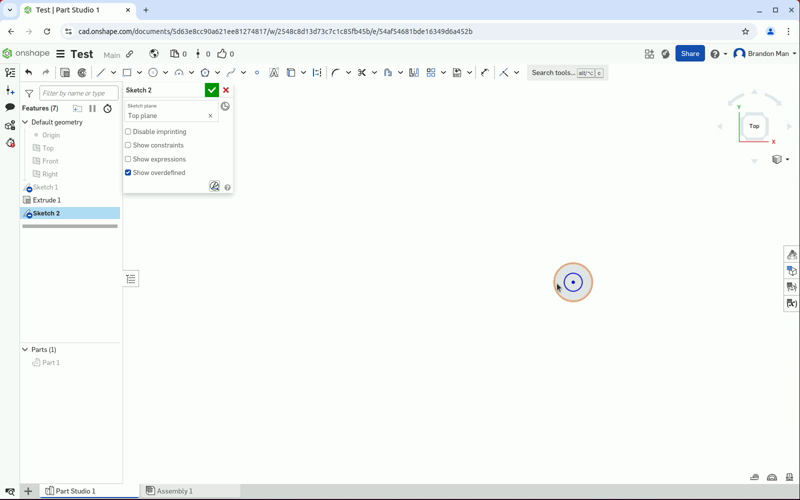
scroll(6)
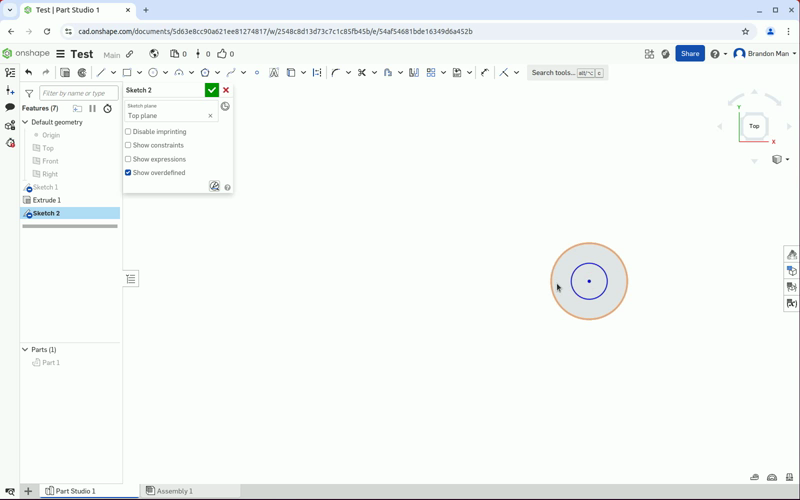
scroll(6)
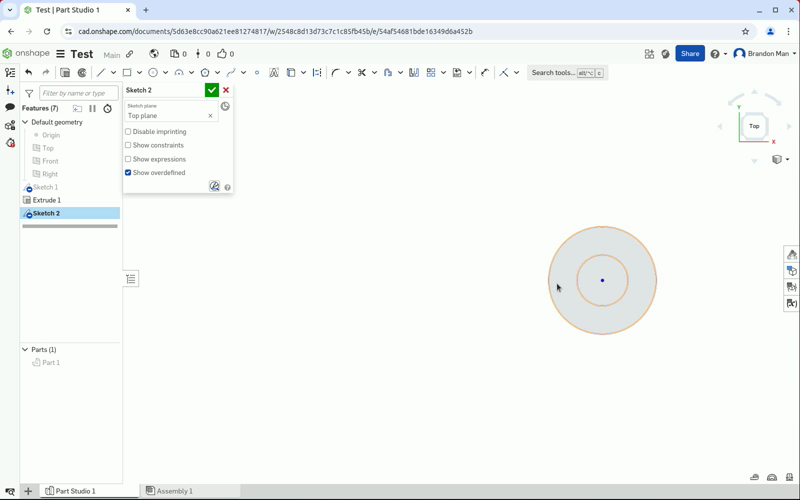
scroll(6)
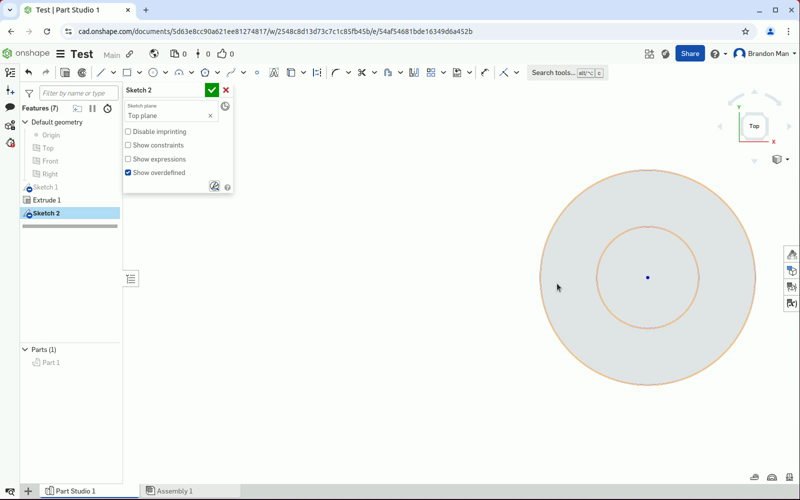
click(557, 283)
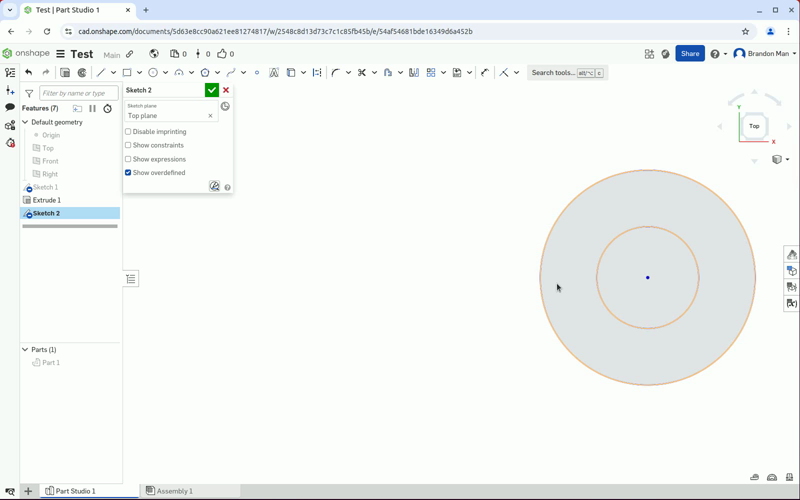
scroll(-6)
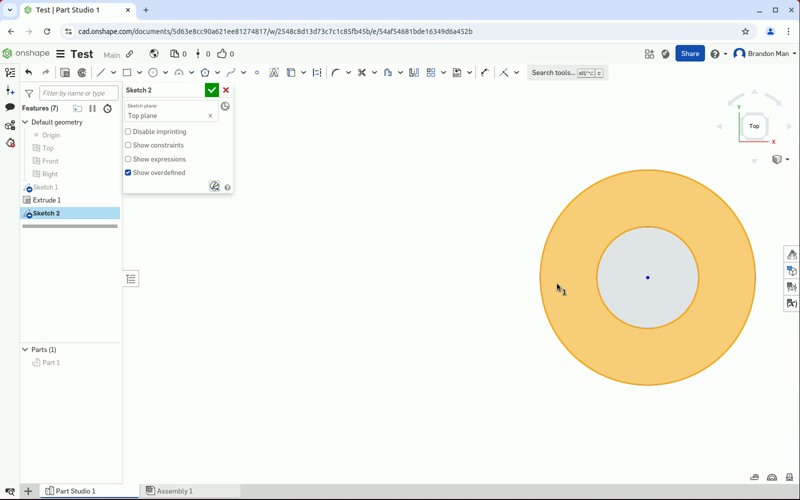
scroll(-6)
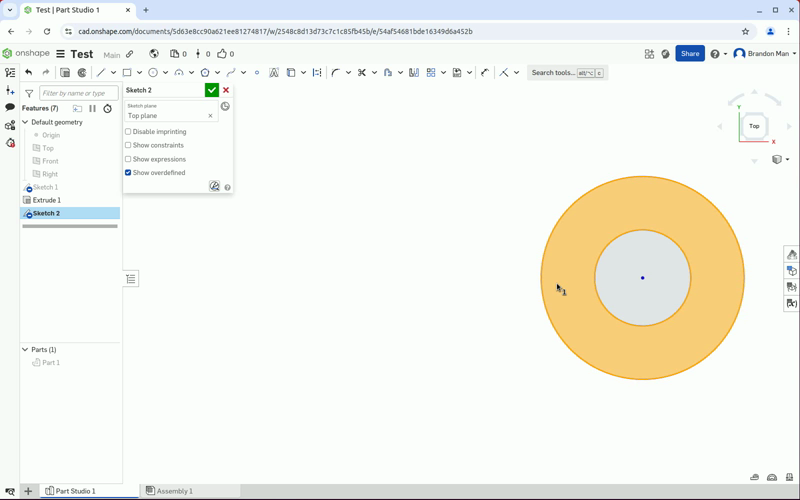
scroll(-6)
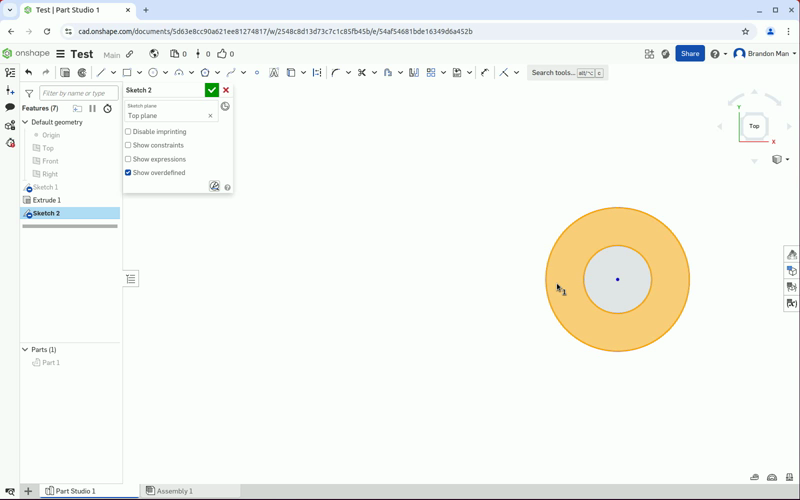
scroll(-6)
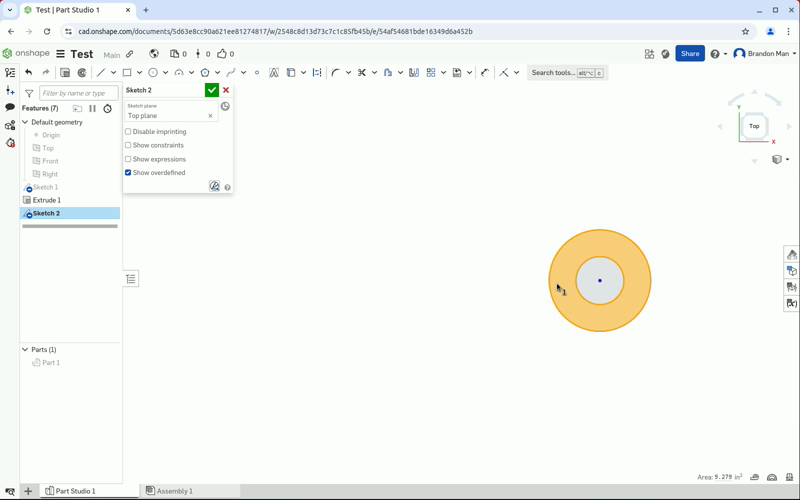
scroll(-6)
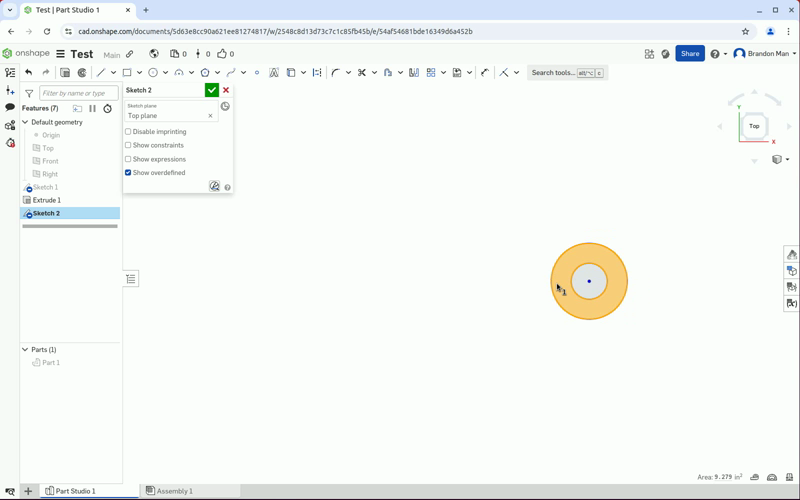
scroll(-6)
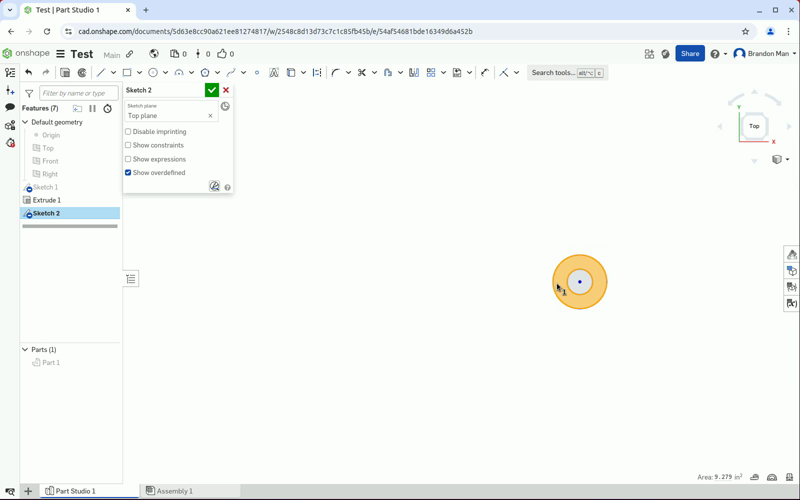
scroll(-6)
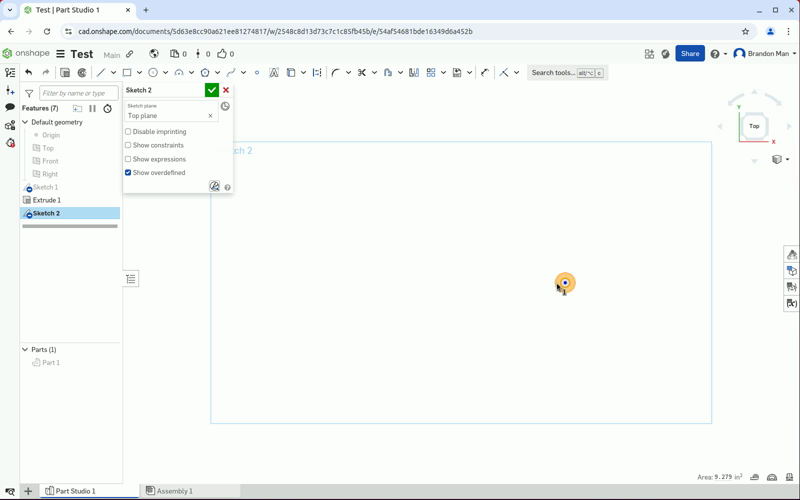
mouse_move(73, 352)
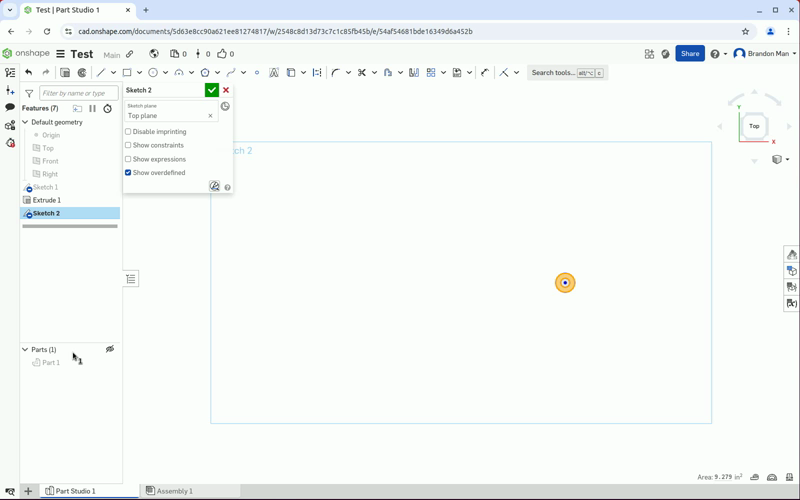
key(shift+y)
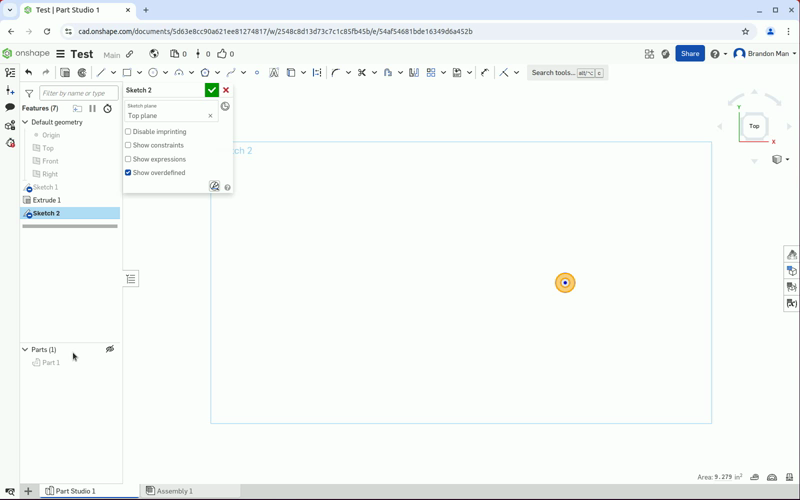
key(shift+e)
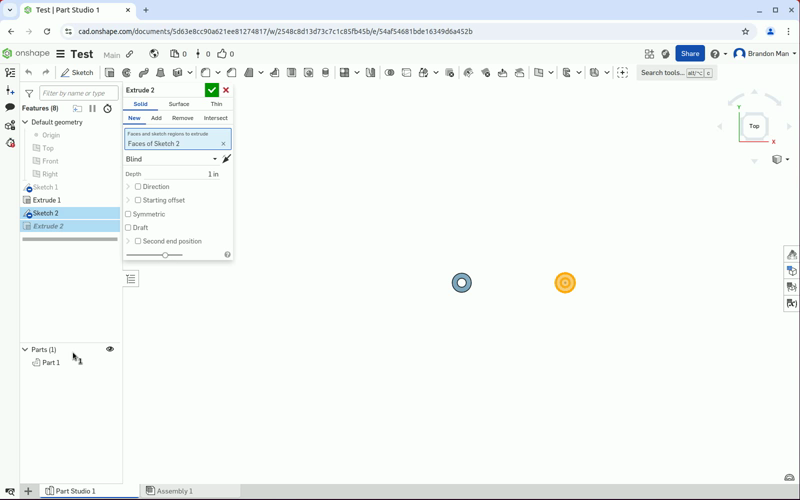
mouse_move(143, 106)
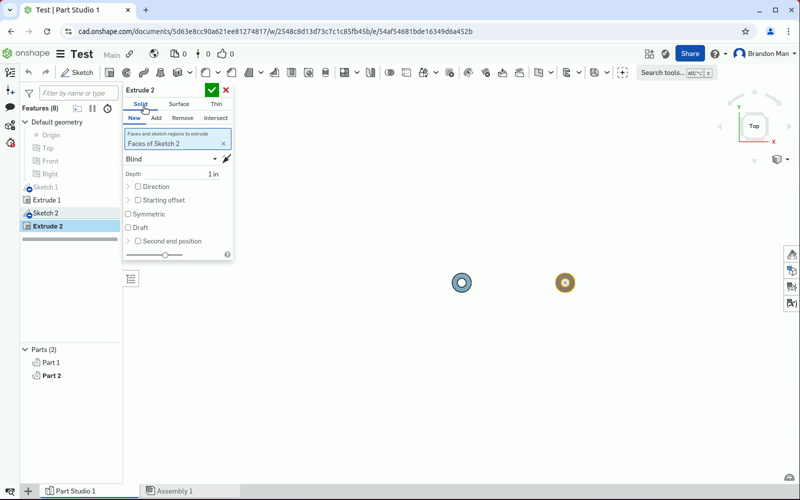
click(143, 106)
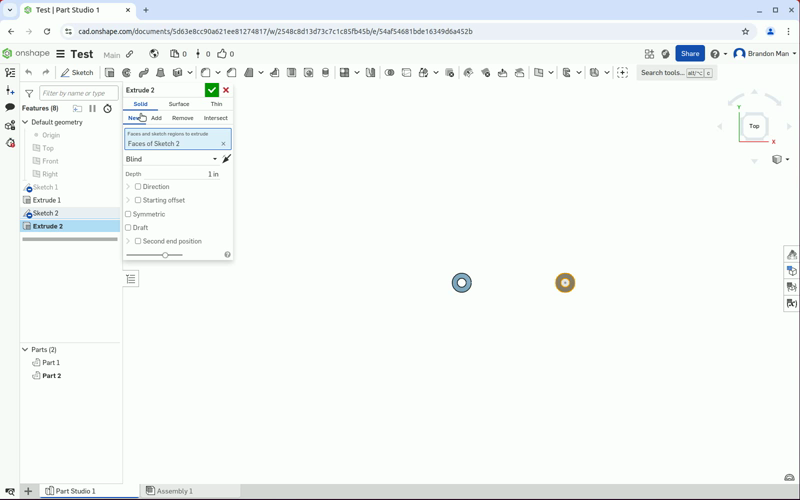
mouse_move(137, 120)
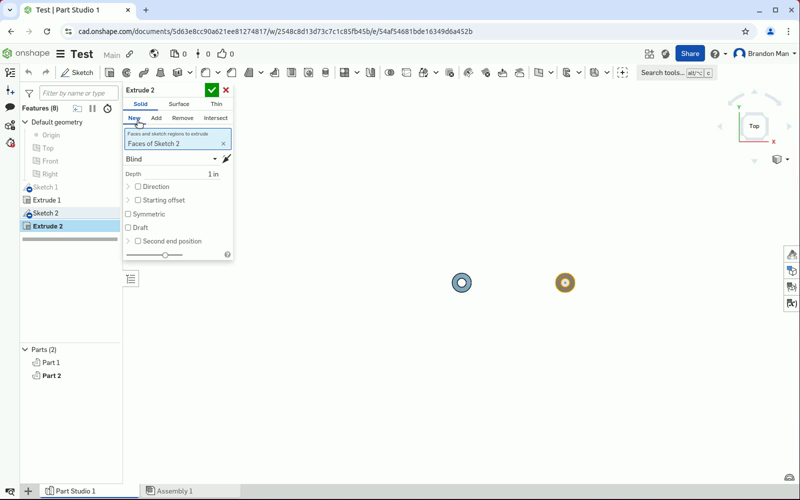
click(137, 120)
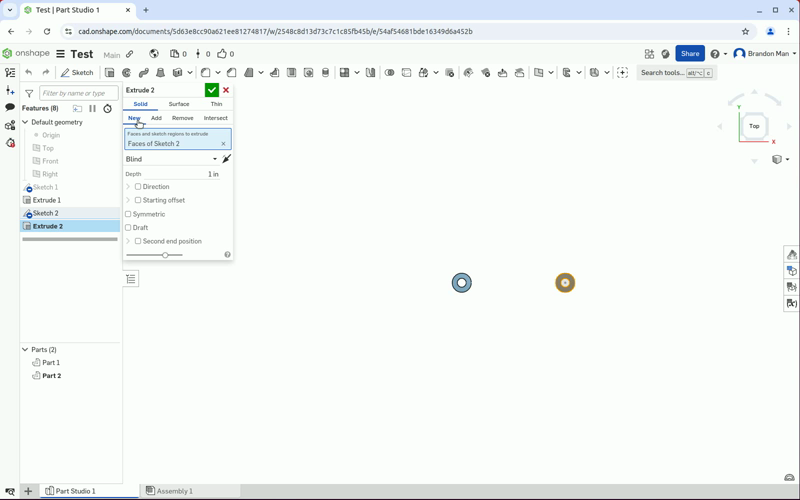
key(tab, 4)
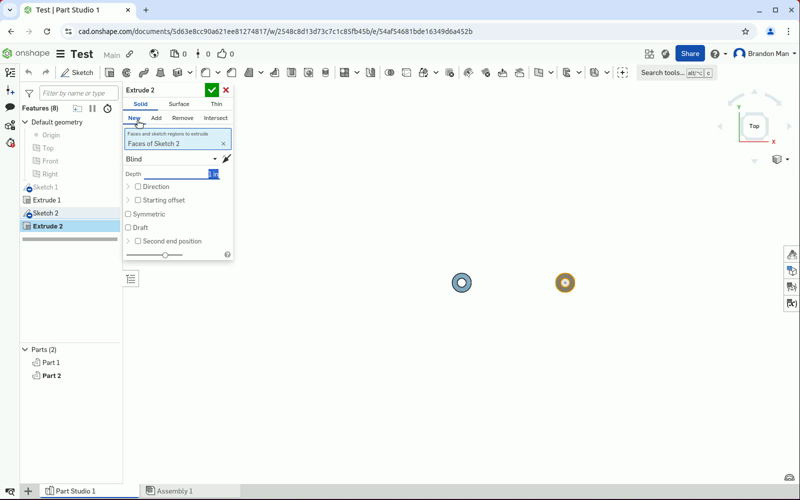
text(3.37)
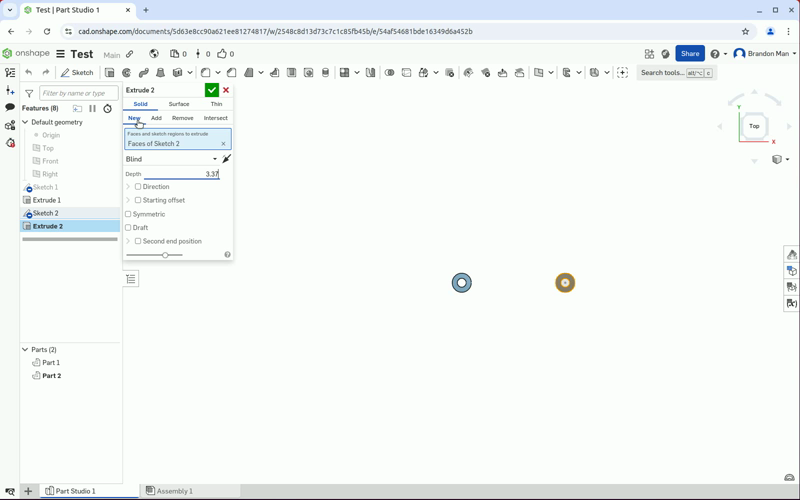
key(tab, 3)
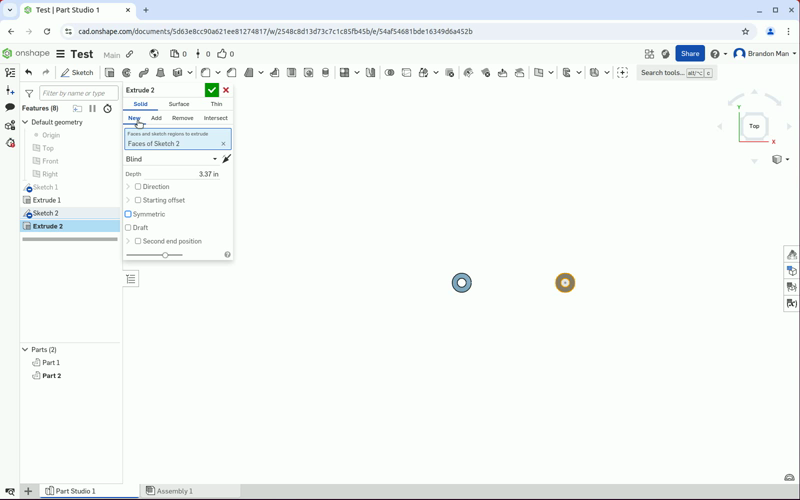
key(space)
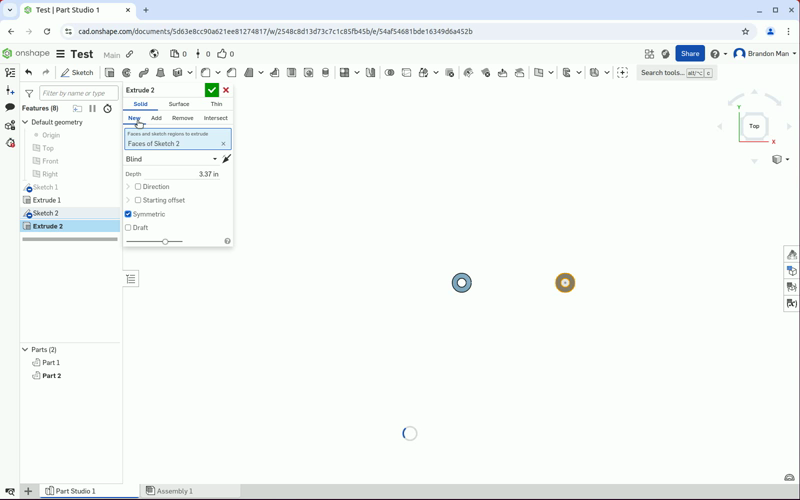
key(enter)
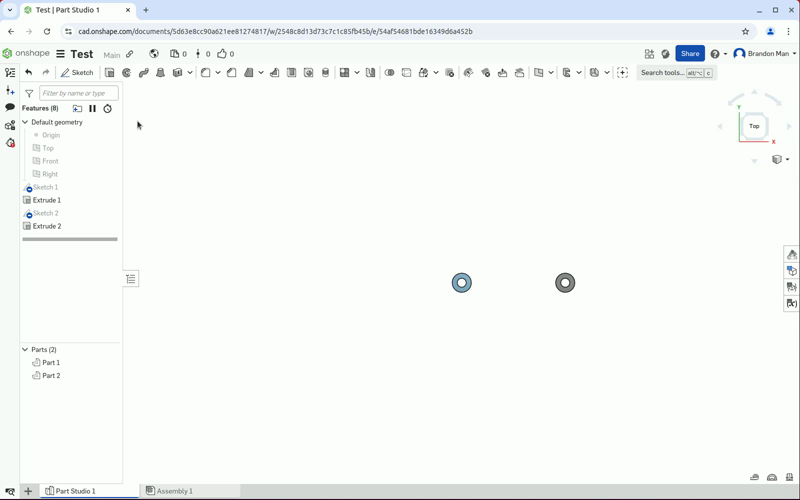
key(shift+h)
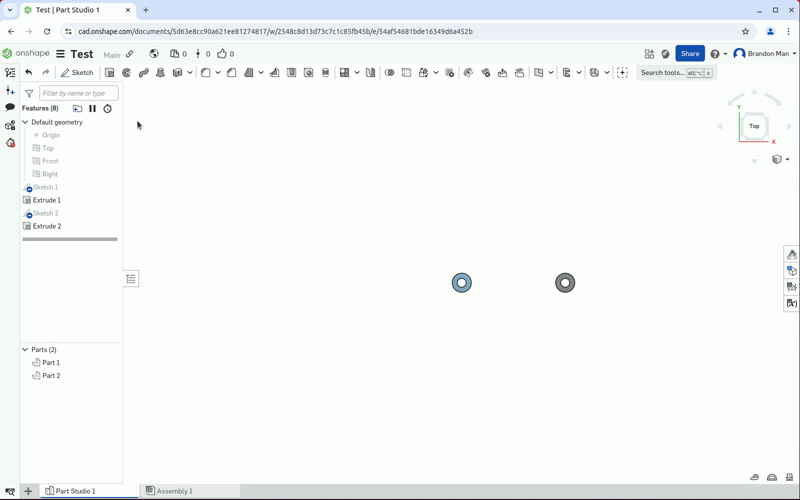
key(shift+h)
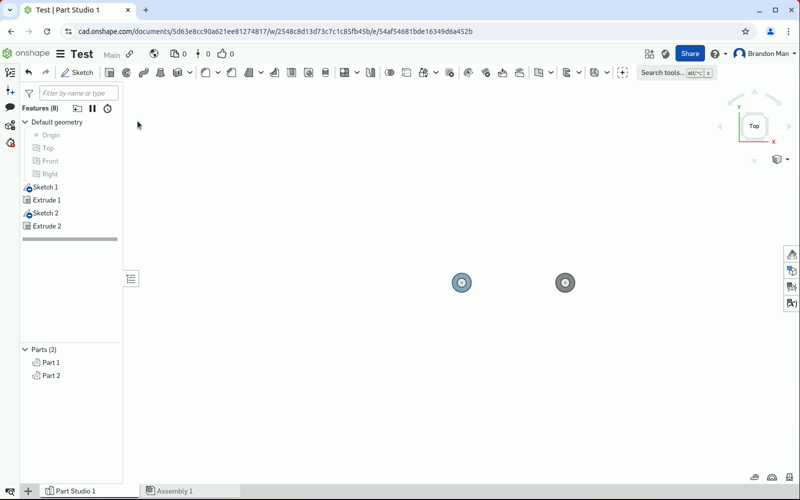
key(shift+7)
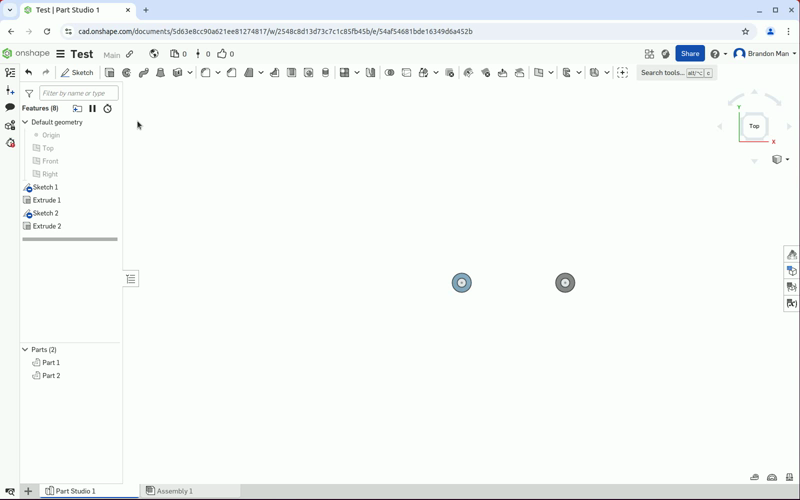
key(up, 3)
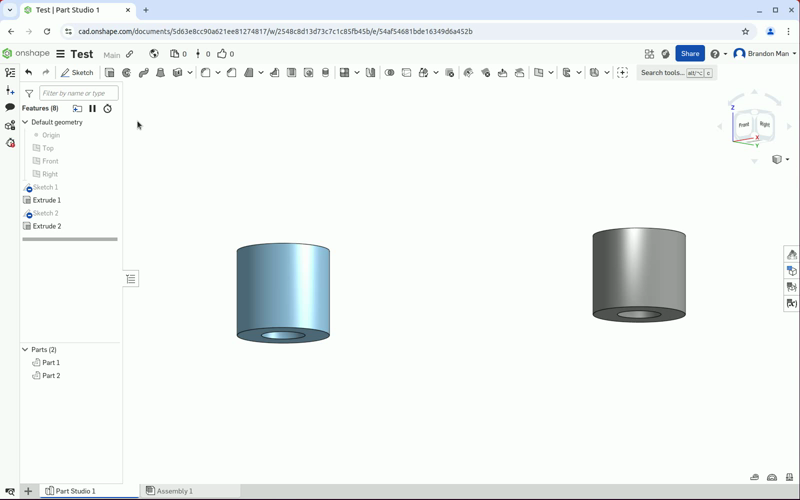
key(left, 3)
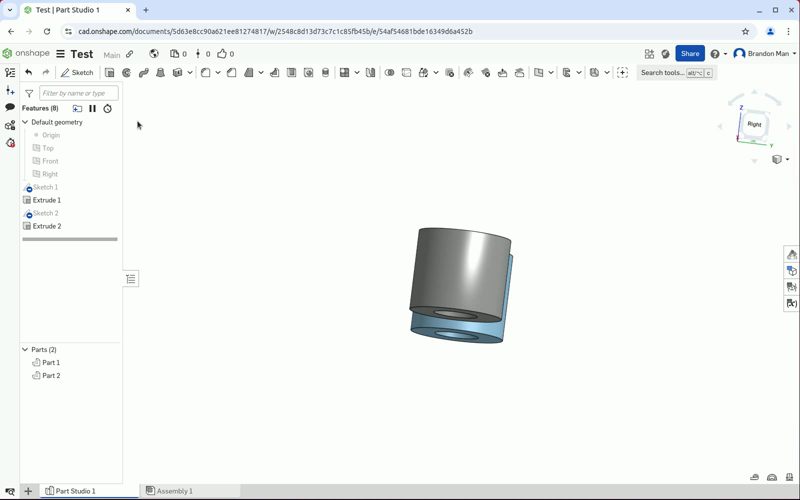
key(right, 3)
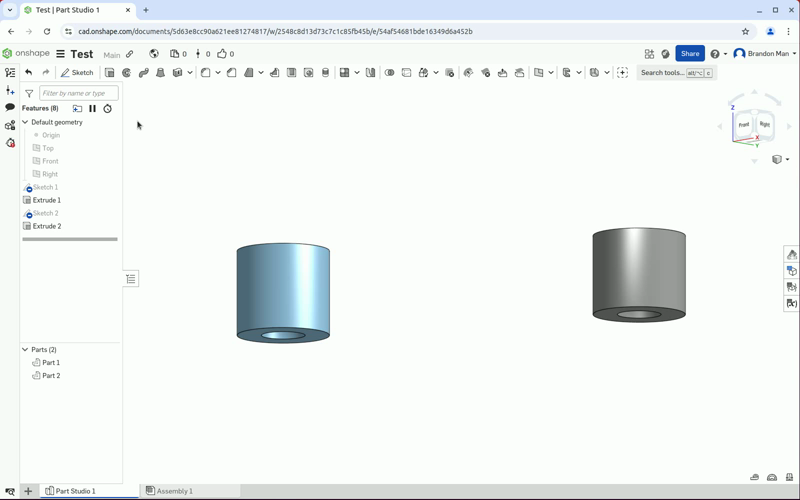
key(down, 3)
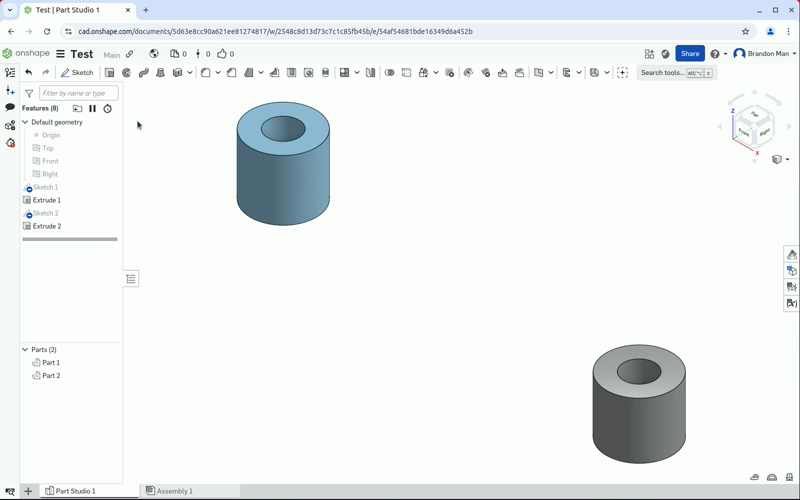
mouse_move(73, 189)
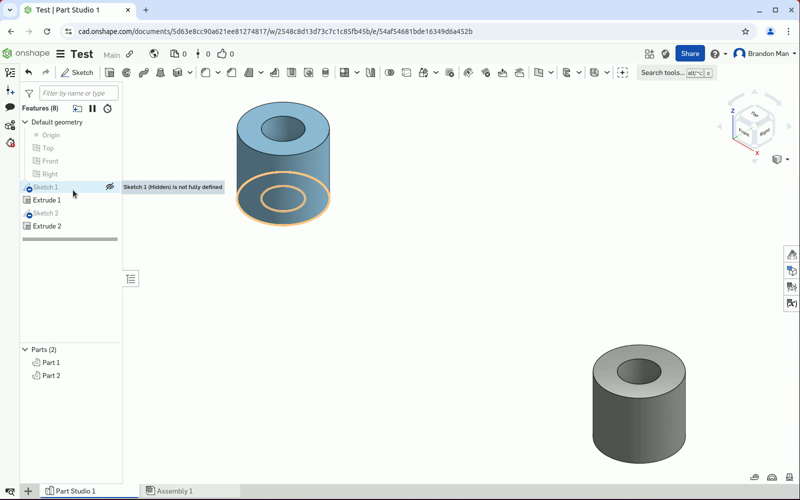
click(73, 189)